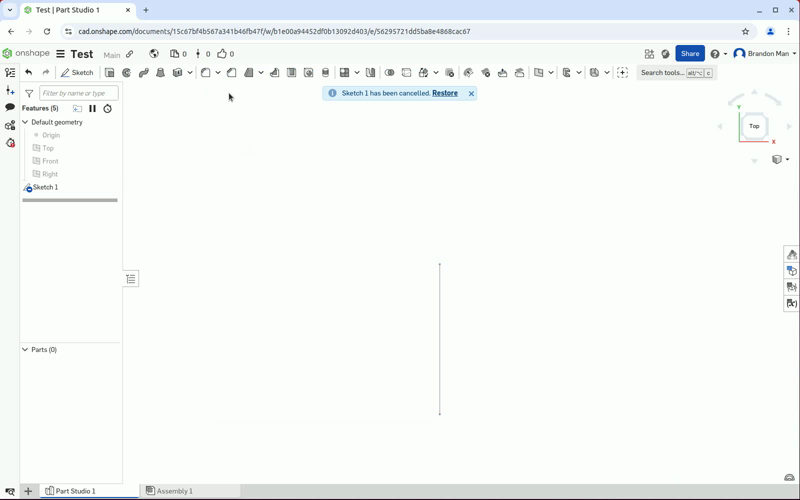
key(shift+h)
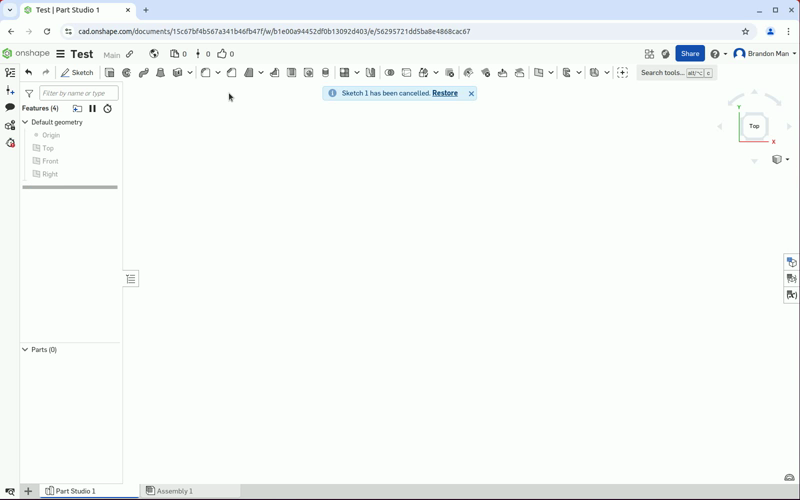
mouse_move(73, 352)
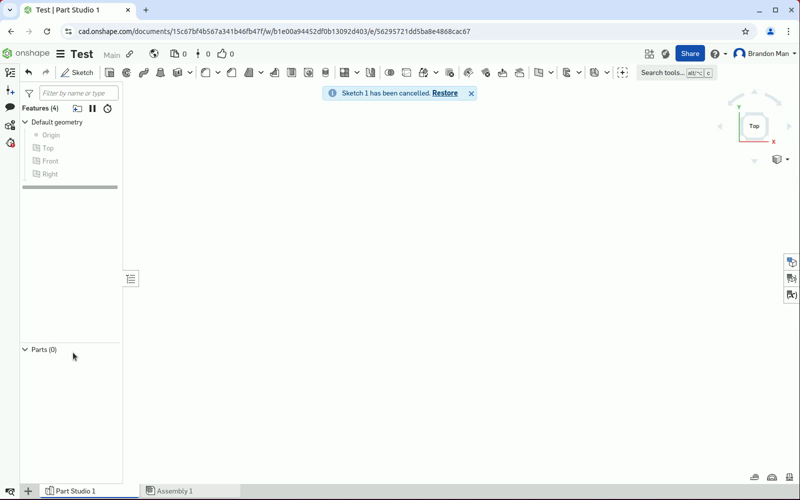
key(y)
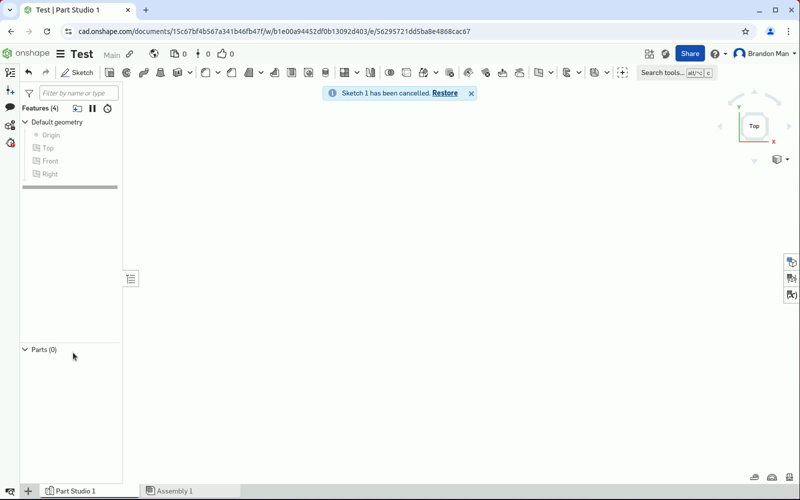
key(shift+p)
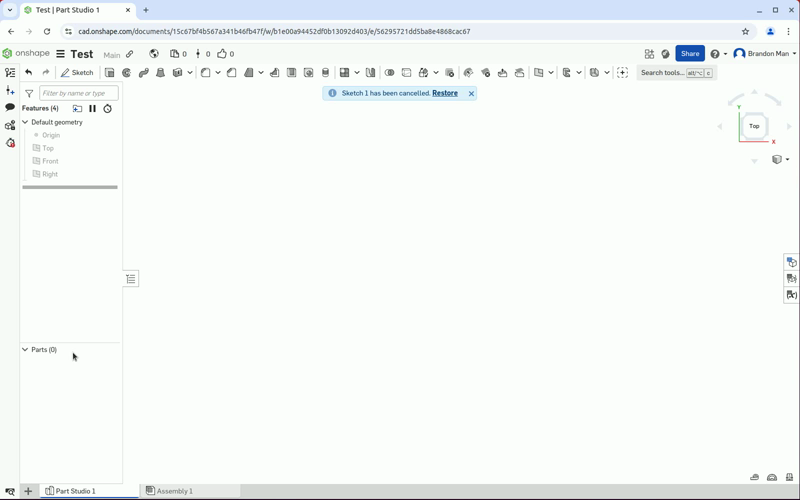
key(space)
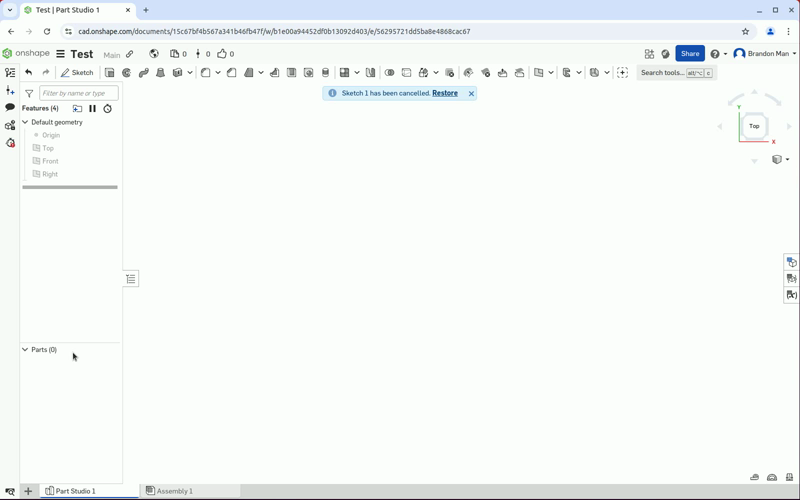
key_down(shift)
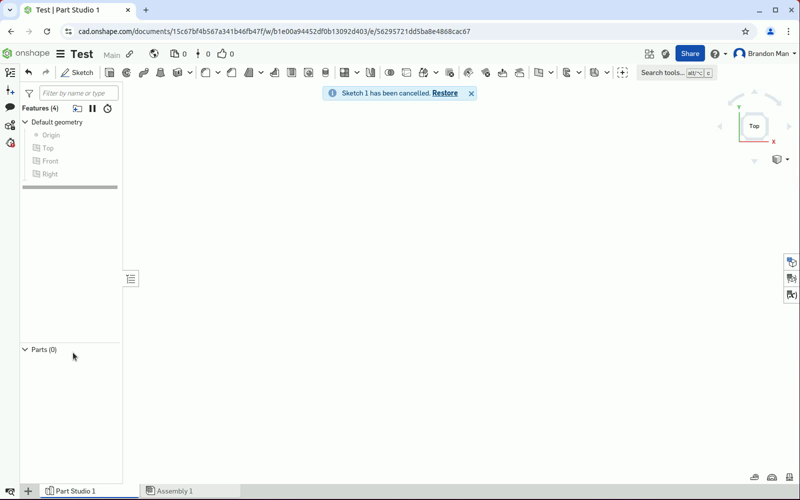
key(up)
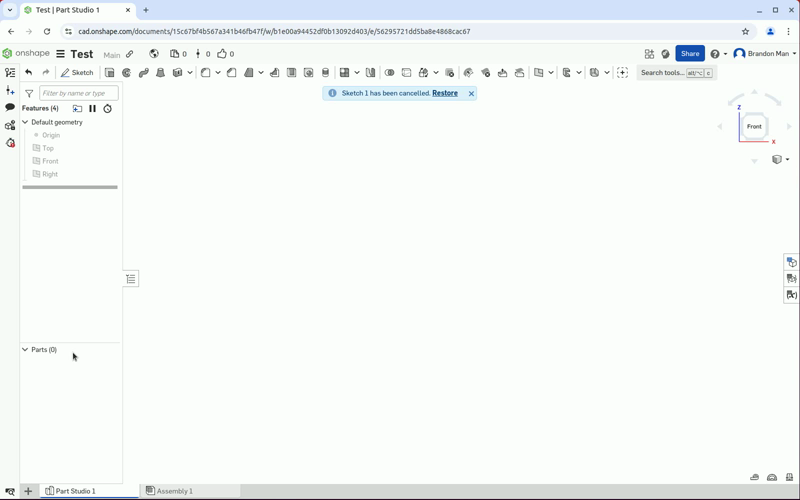
key_up(shift)
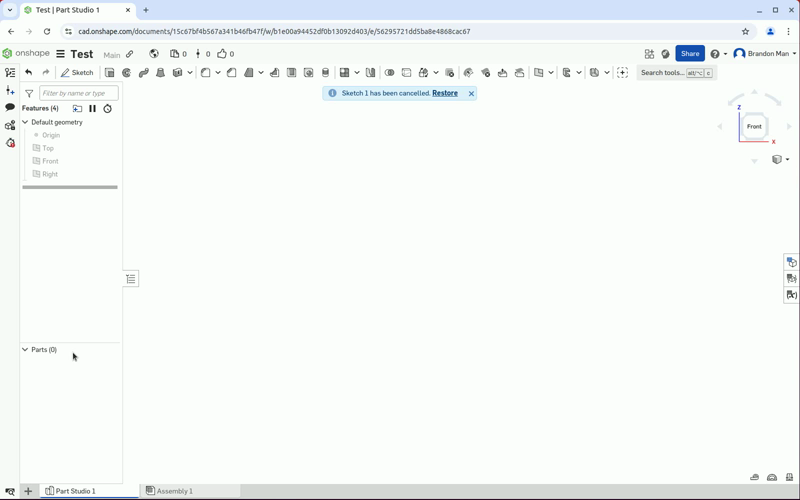
mouse_move(73, 352)
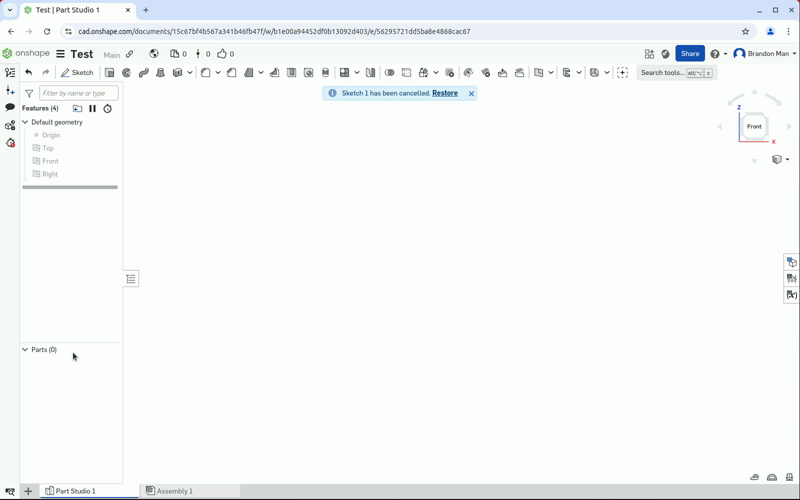
key(shift+y)
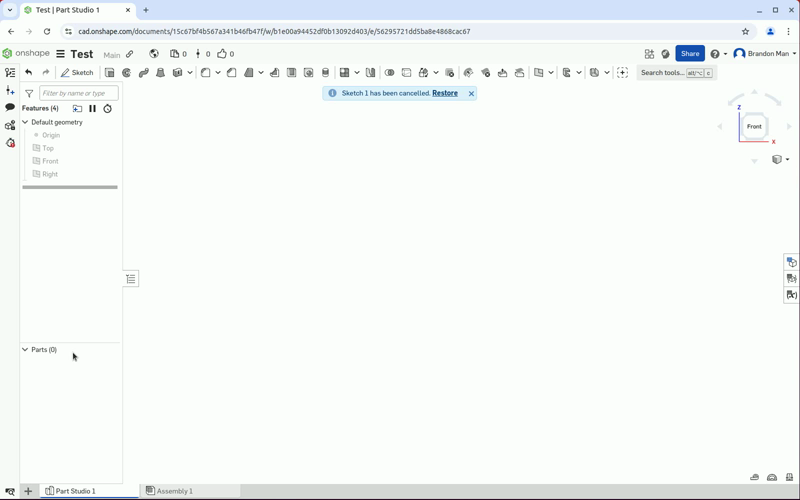
key(shift+s)
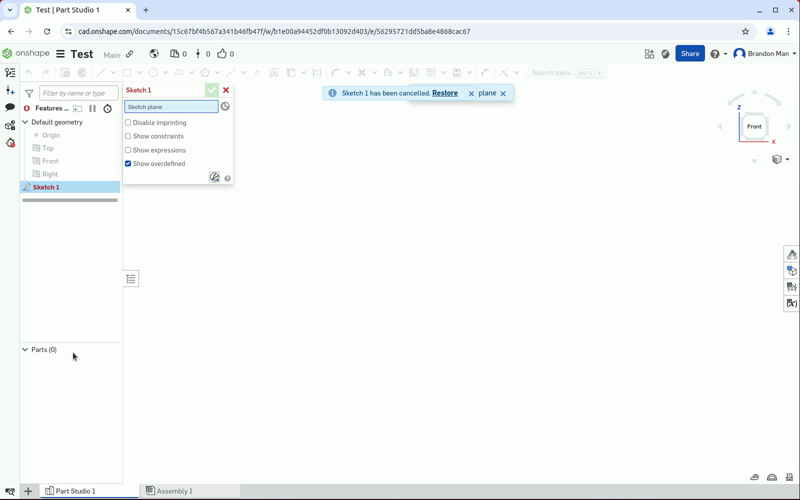
mouse_move(73, 163)
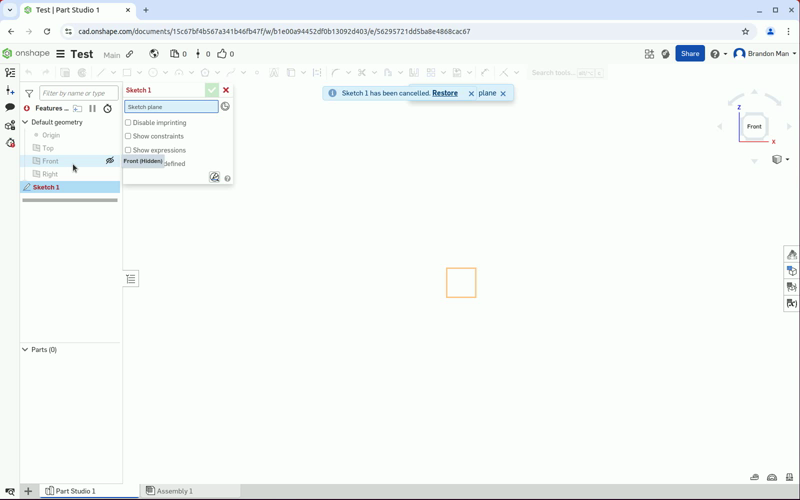
click(73, 163)
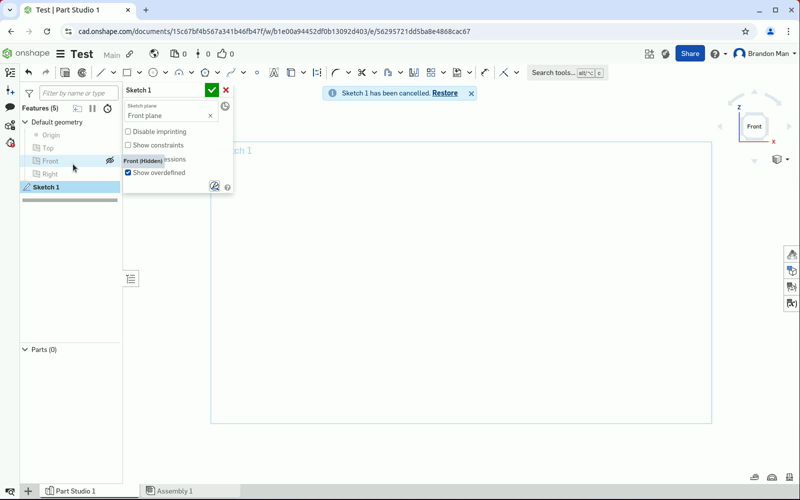
mouse_move(73, 352)
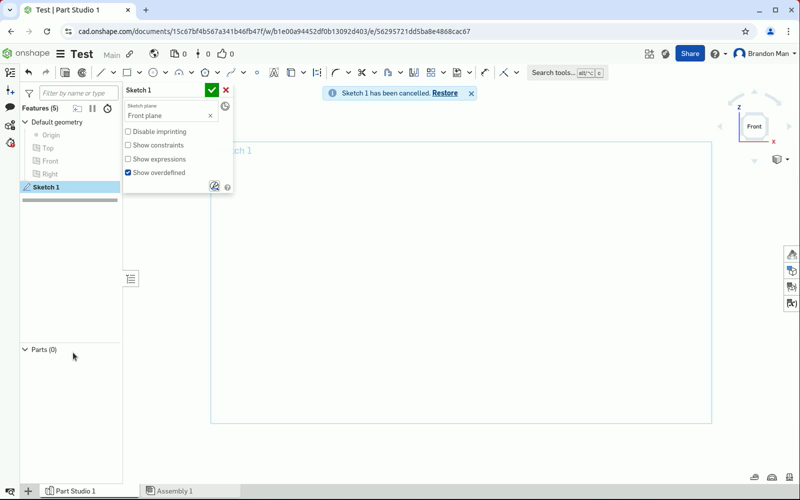
key(y)
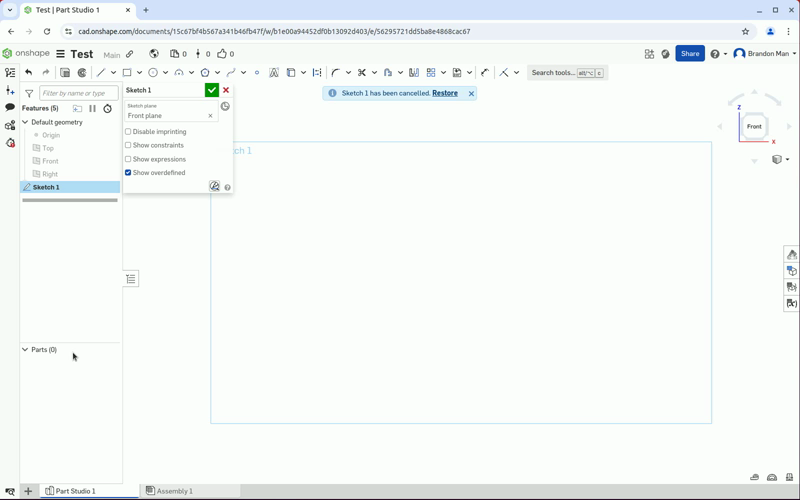
key(l)
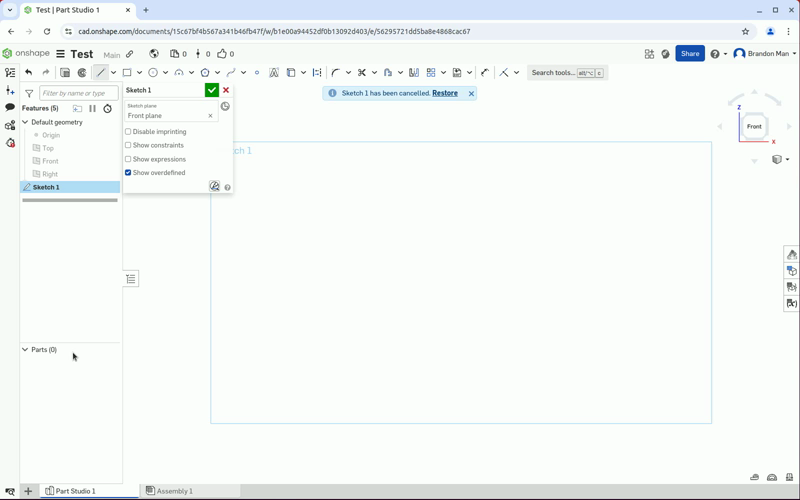
key_down(shift)
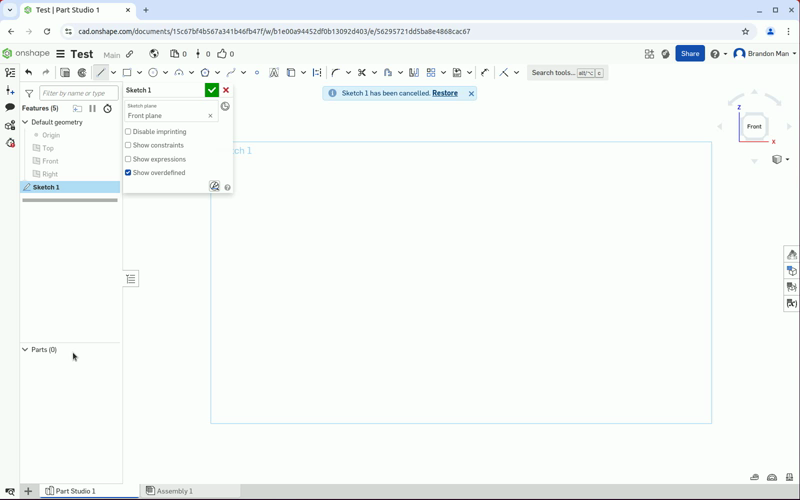
mouse_move(382, 299)
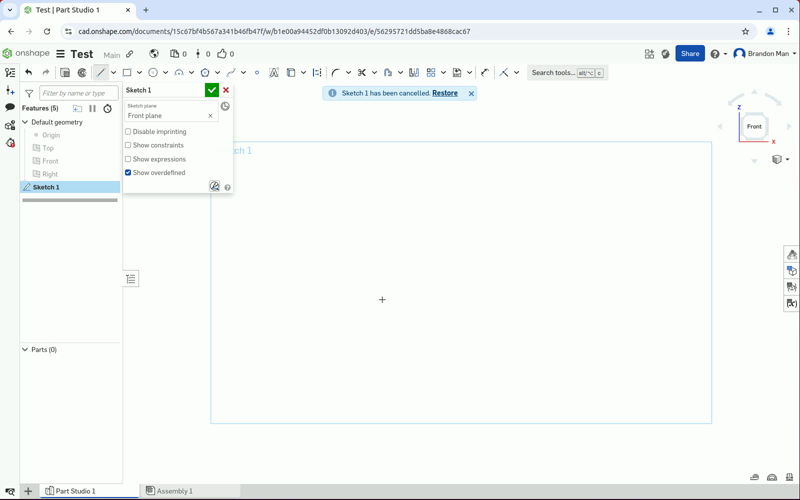
click(382, 299)
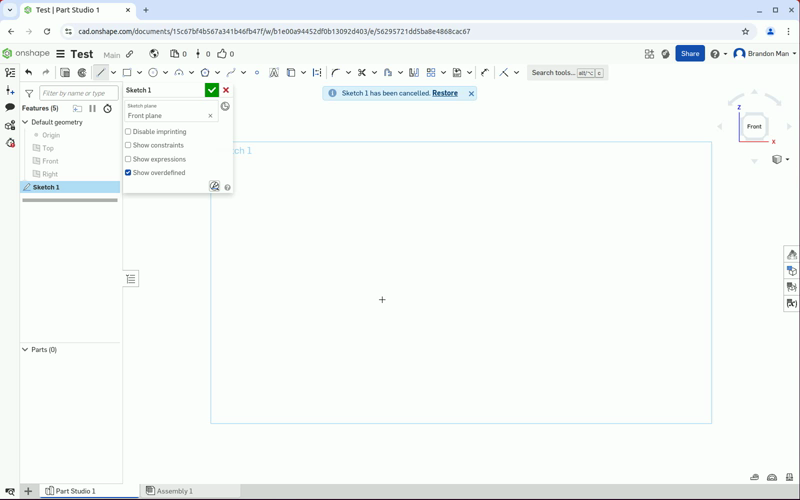
key_up(shift)
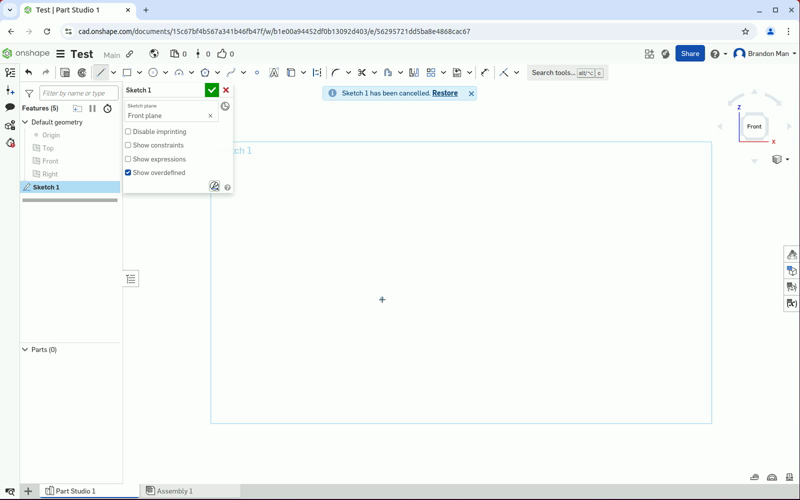
key_down(shift)
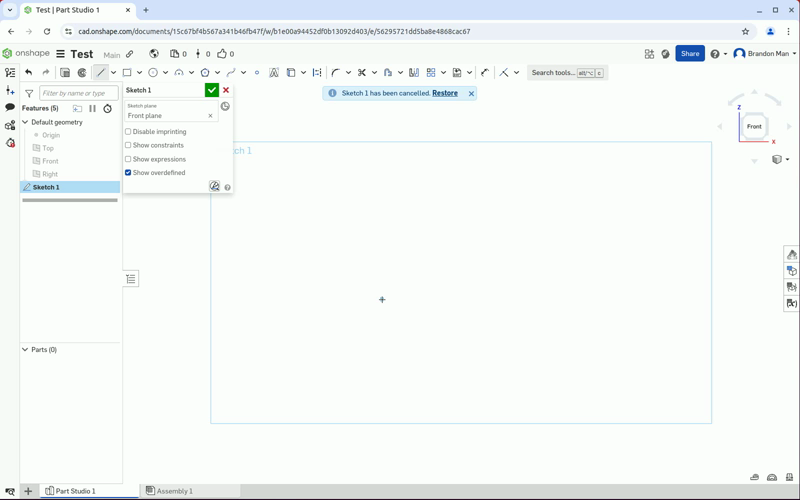
mouse_move(533, 299)
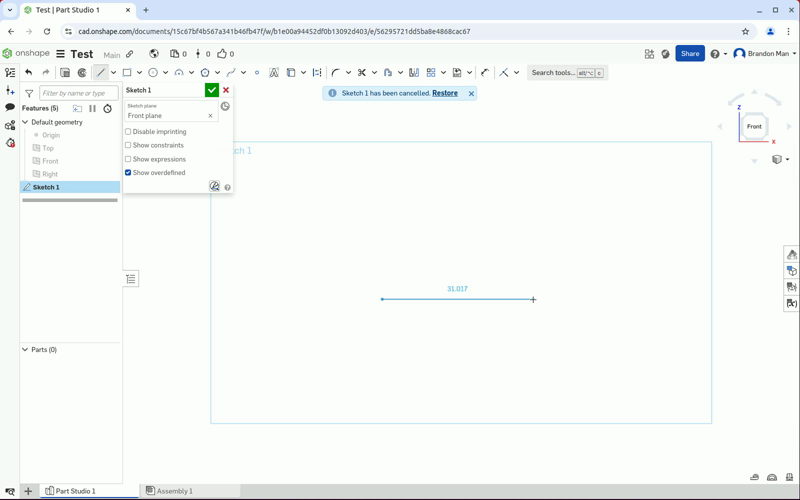
click(533, 299)
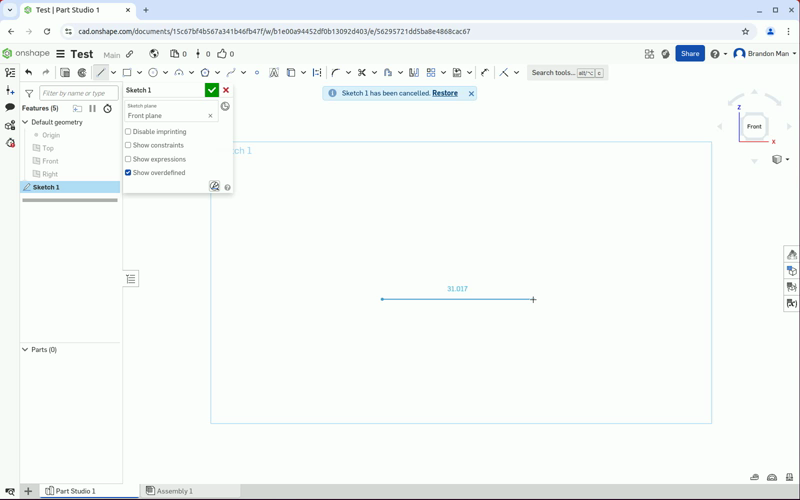
key_up(shift)
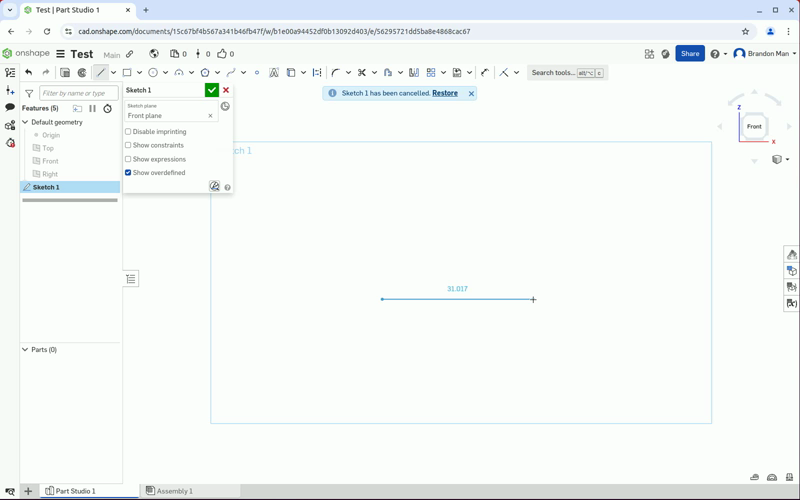
key_down(shift)
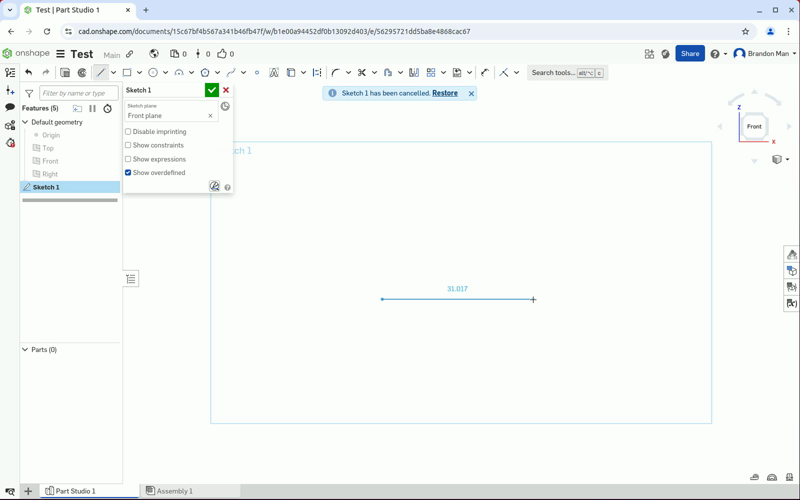
mouse_move(563, 299)
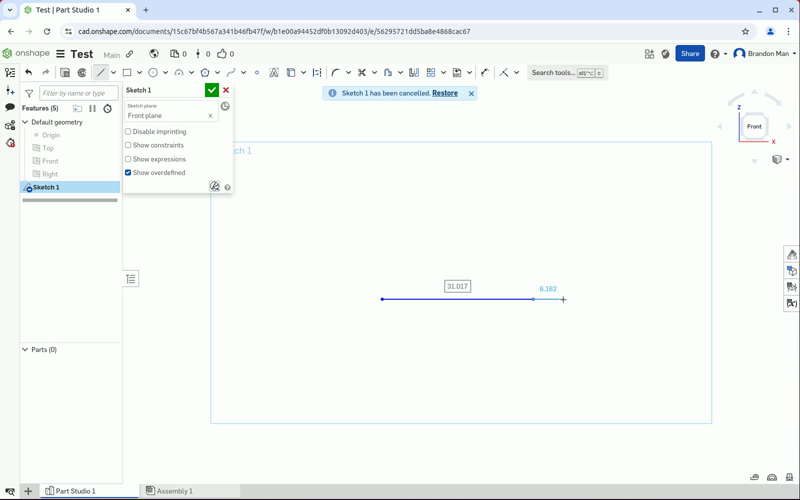
mouse_move(533, 264)
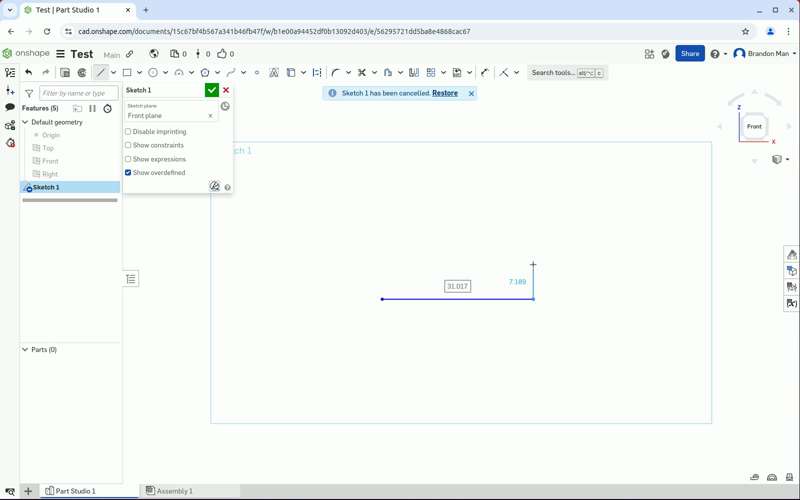
click(533, 264)
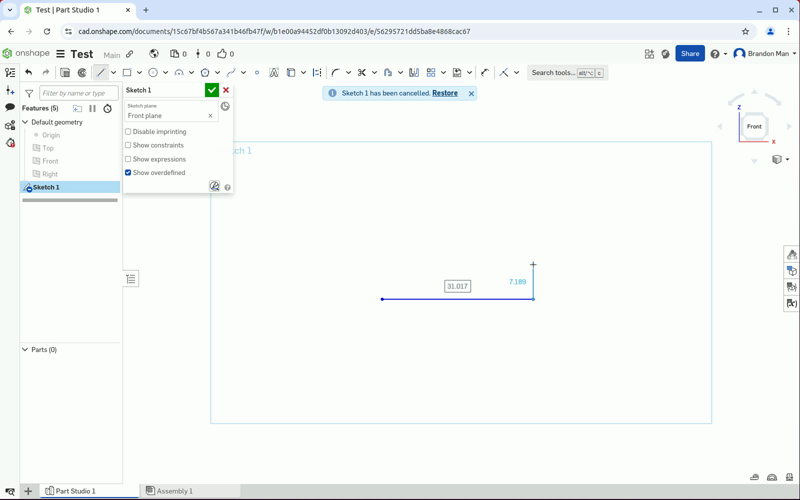
key_up(shift)
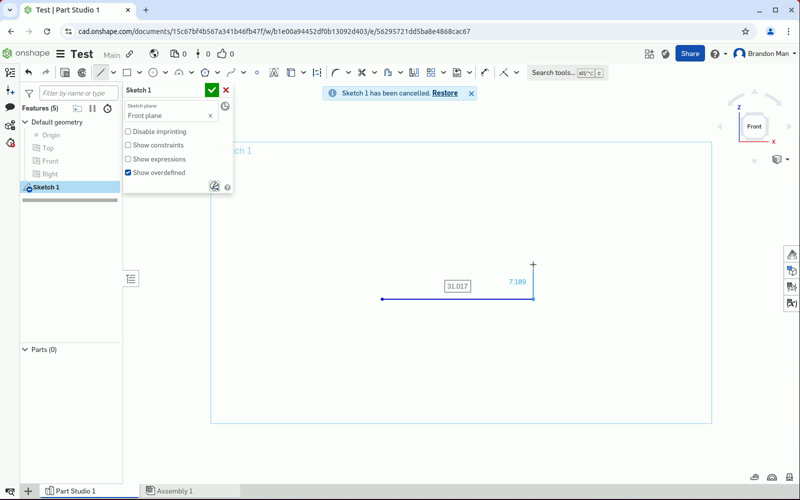
key_down(shift)
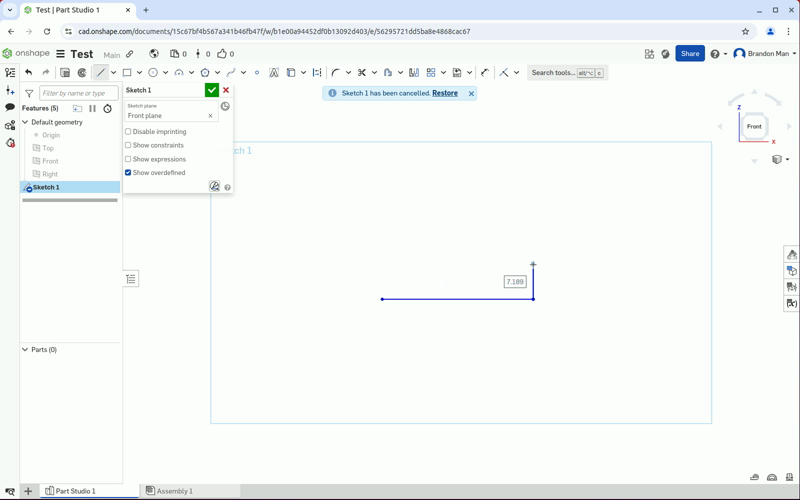
mouse_move(563, 264)
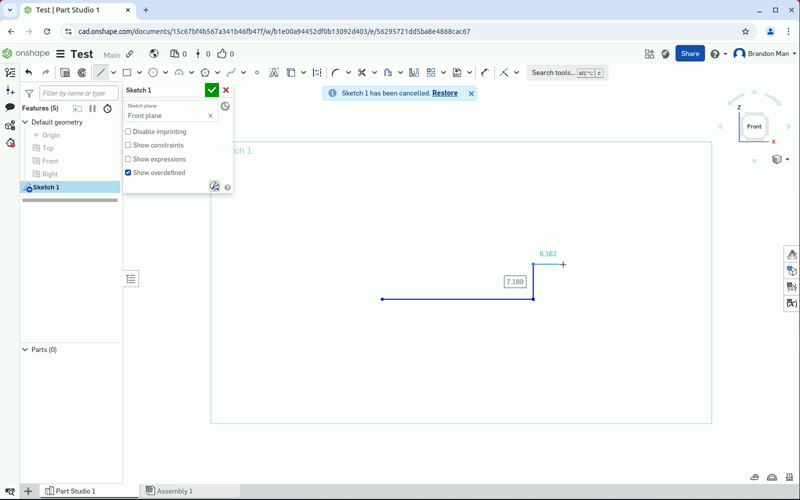
mouse_move(518, 264)
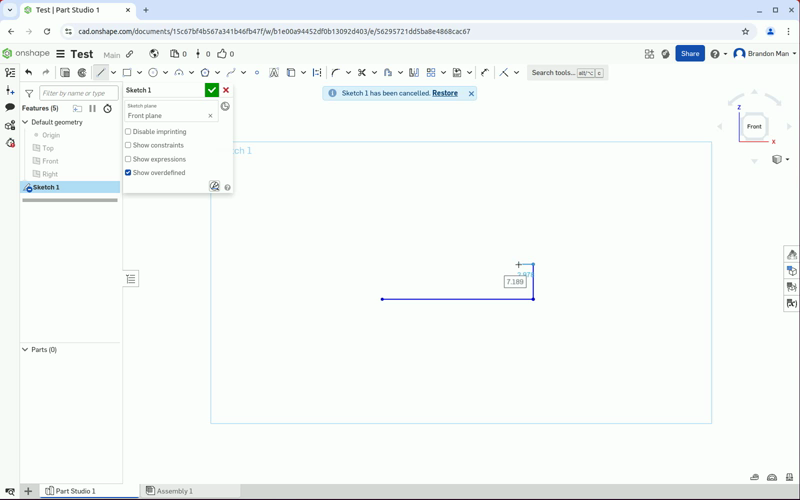
click(518, 264)
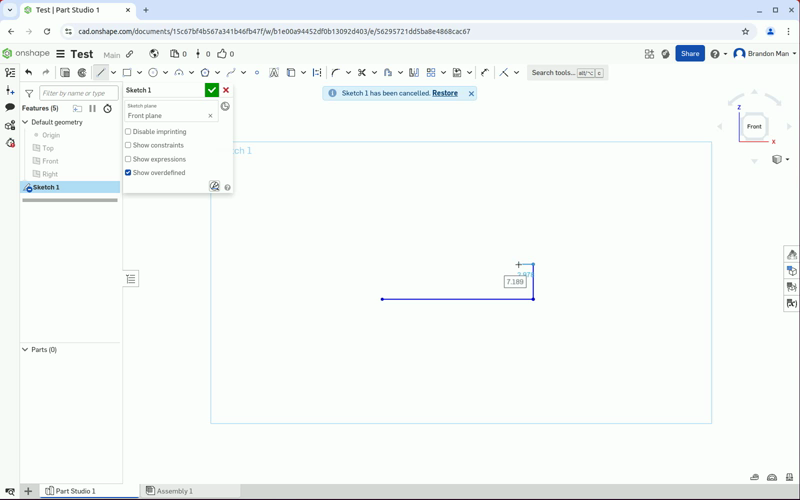
key_up(shift)
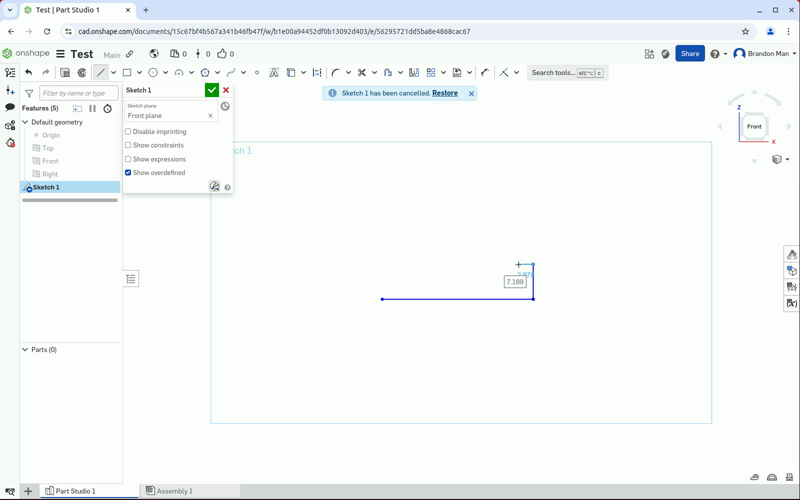
key_down(shift)
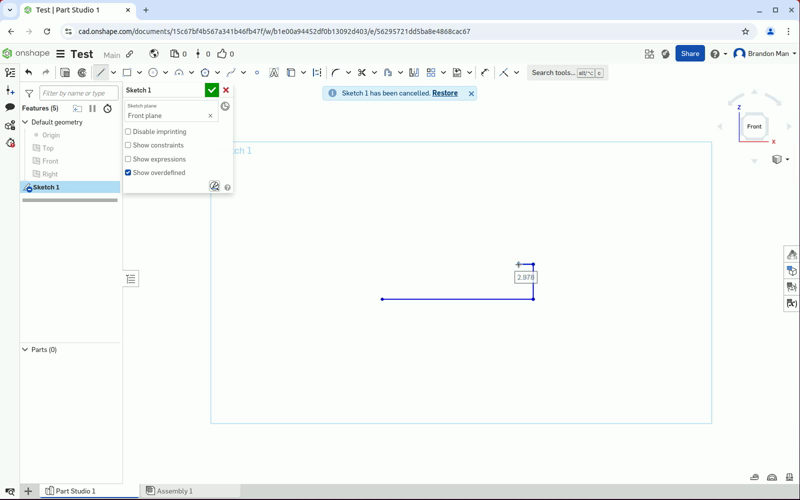
mouse_move(398, 264)
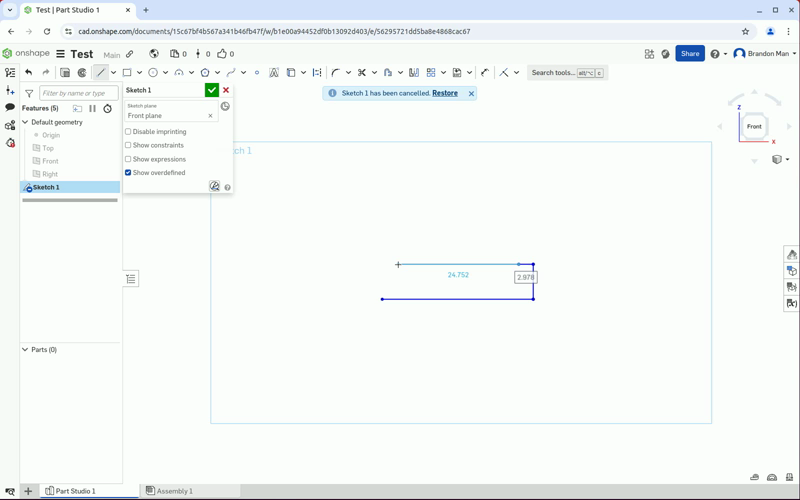
click(398, 264)
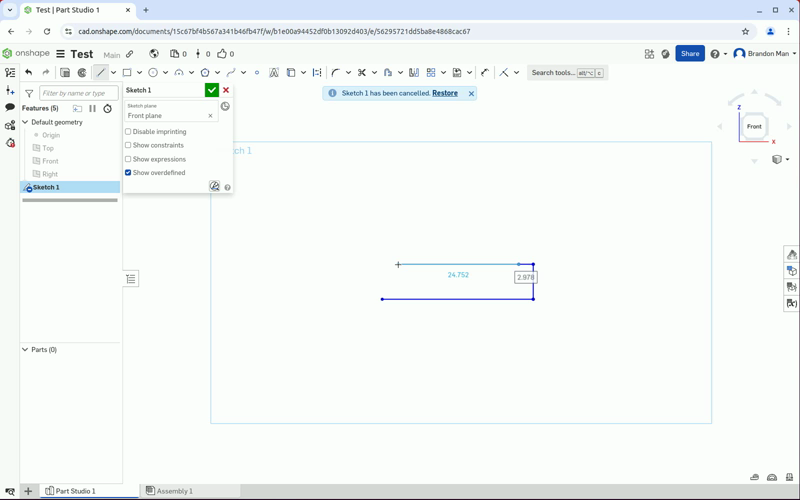
key_up(shift)
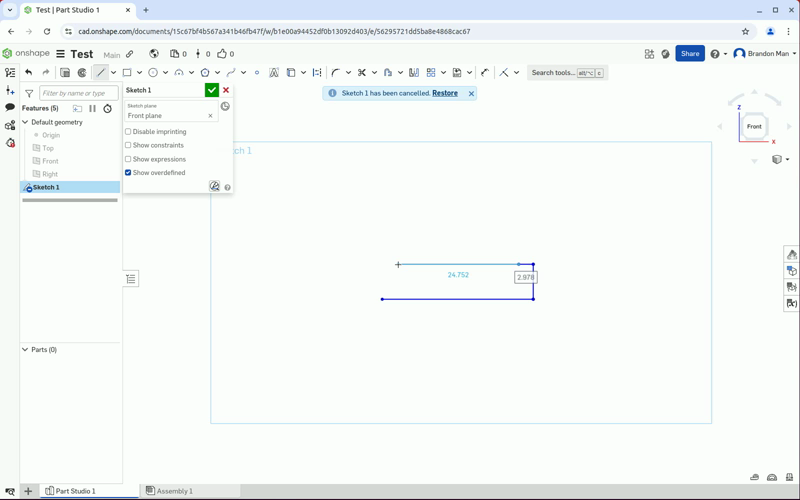
key_down(shift)
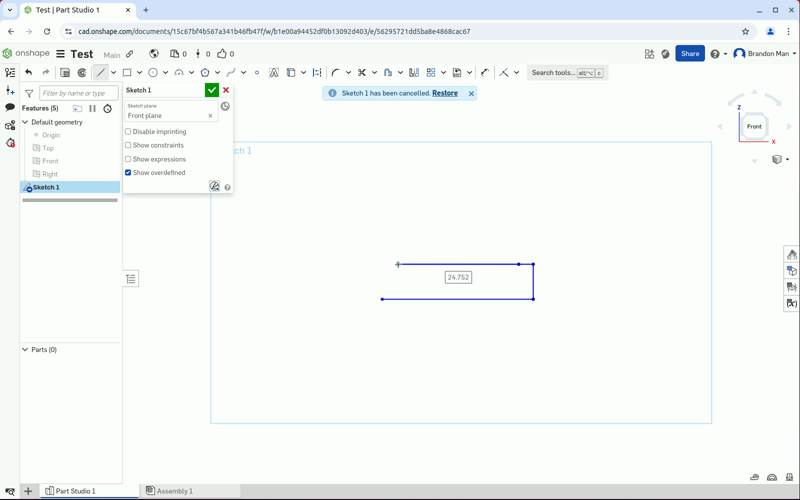
mouse_move(428, 264)
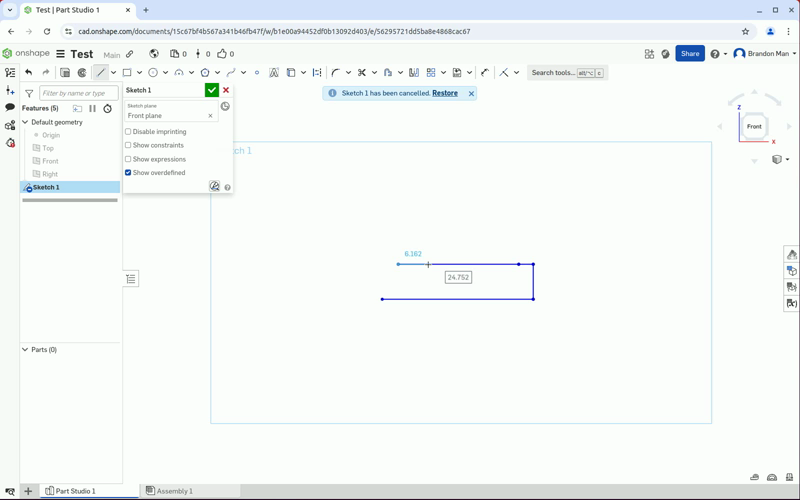
mouse_move(382, 264)
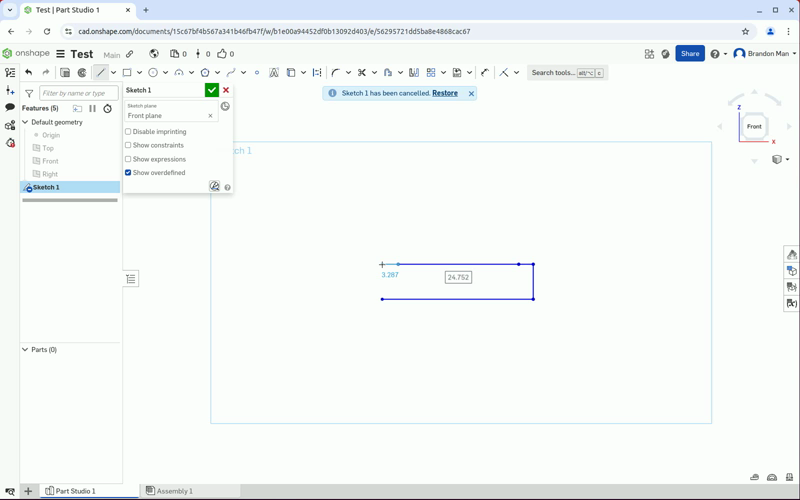
click(382, 264)
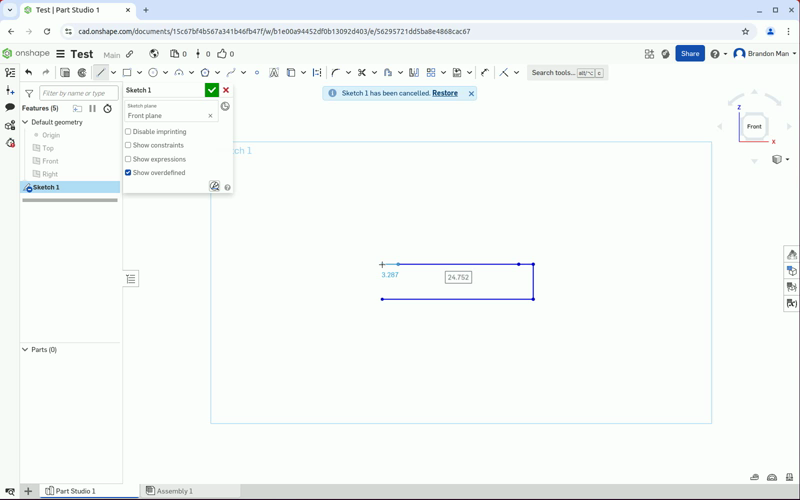
key_up(shift)
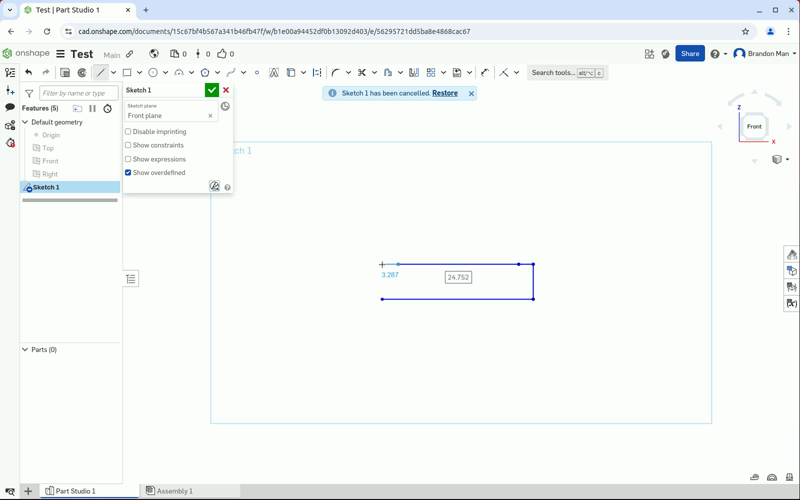
mouse_move(412, 264)
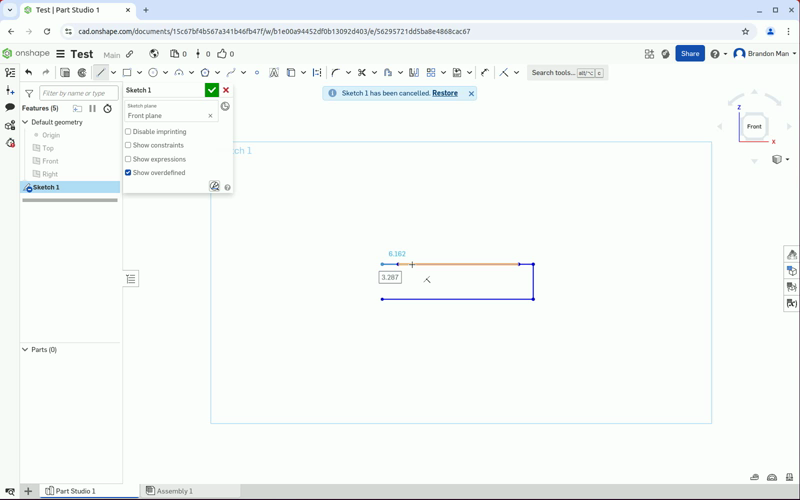
key_down(shift)
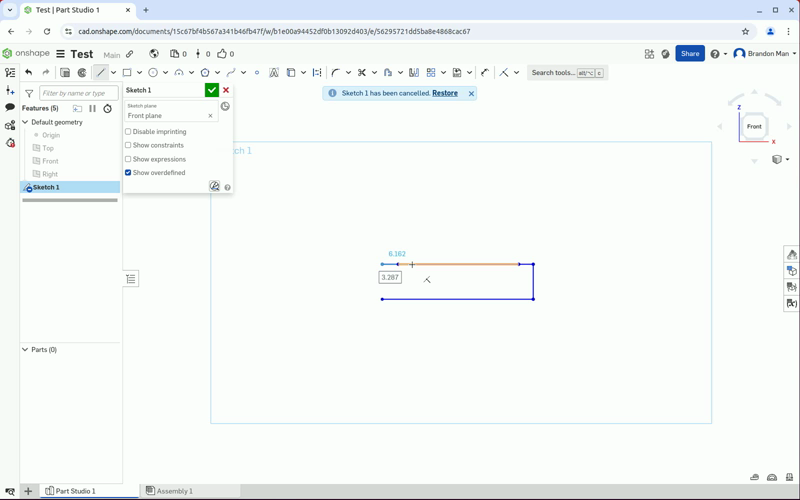
mouse_move(382, 299)
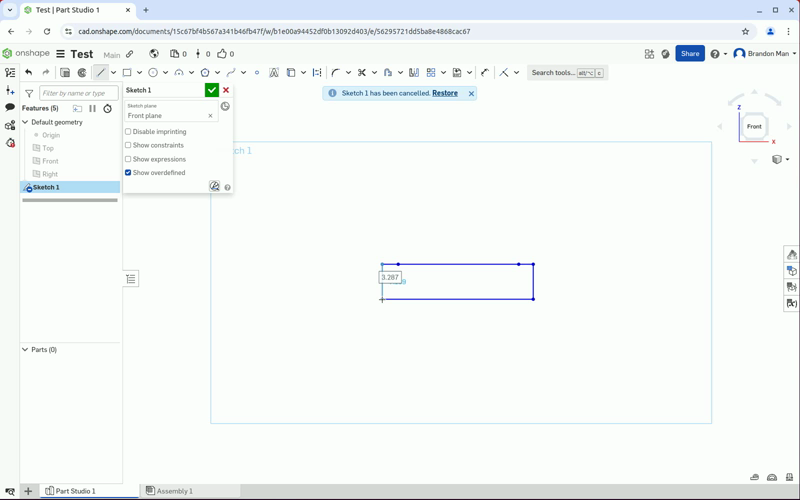
key_up(shift)
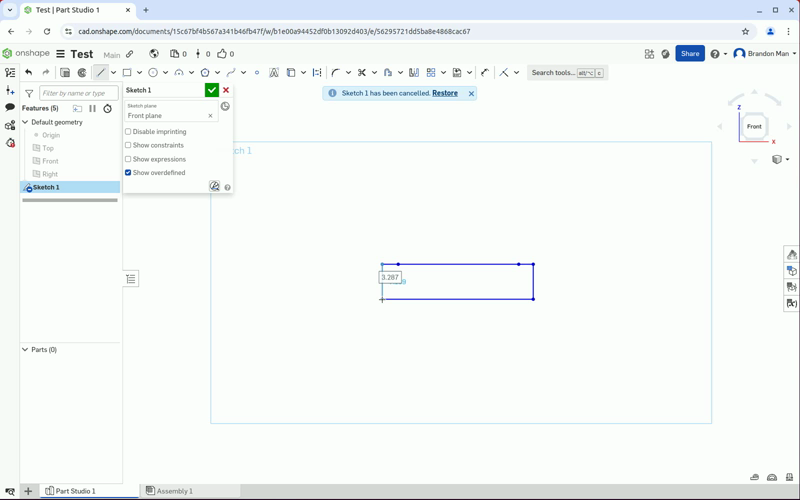
click(382, 299)
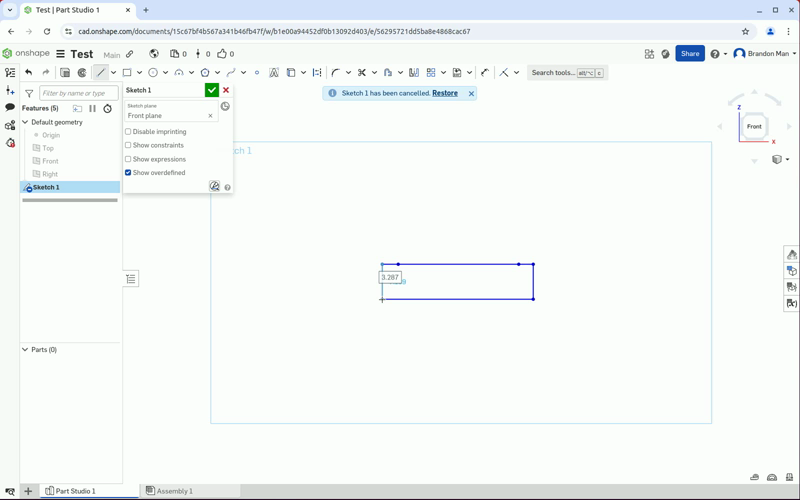
key(esc)
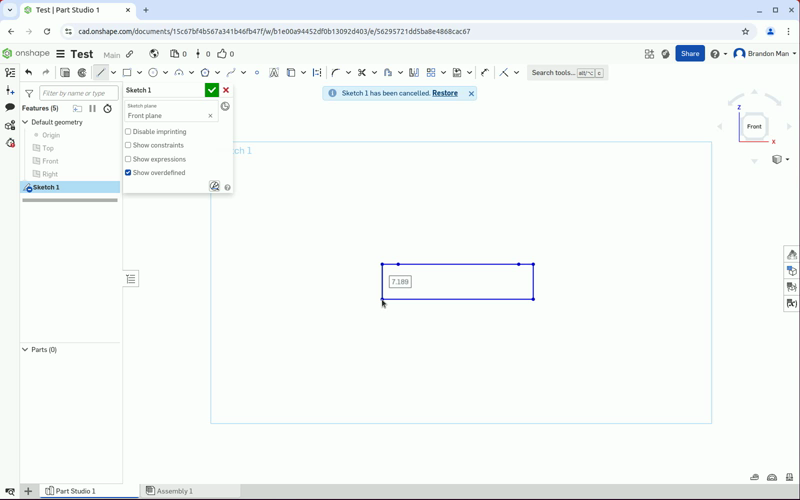
mouse_move(489, 274)
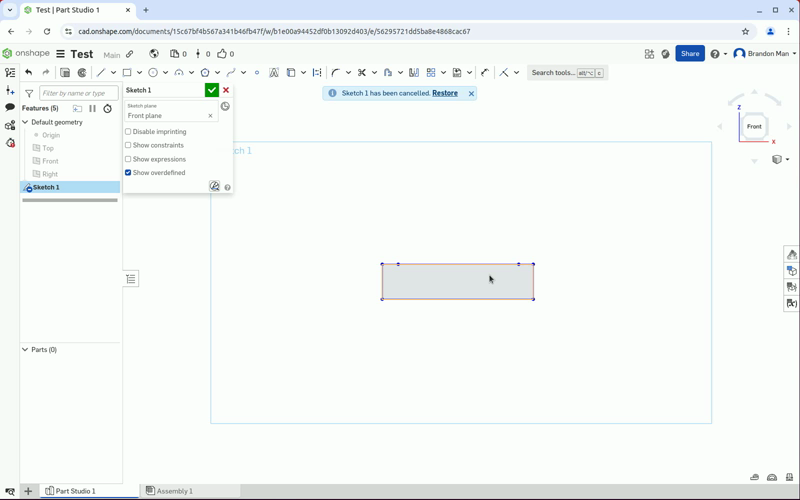
click(489, 274)
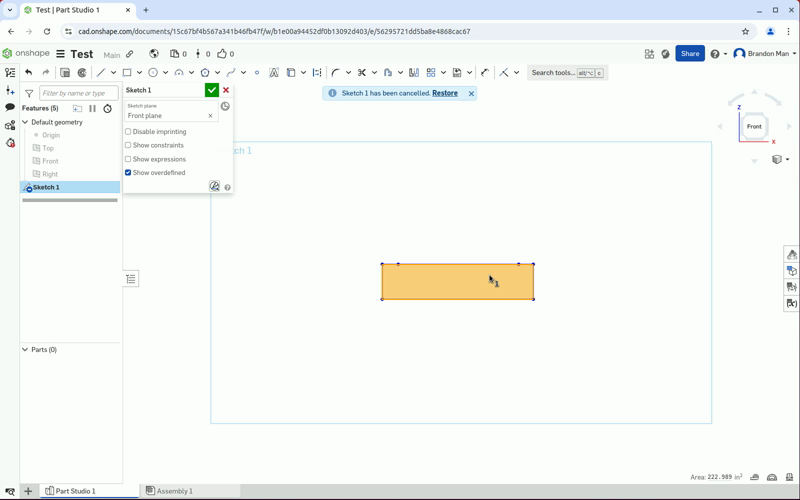
mouse_move(73, 352)
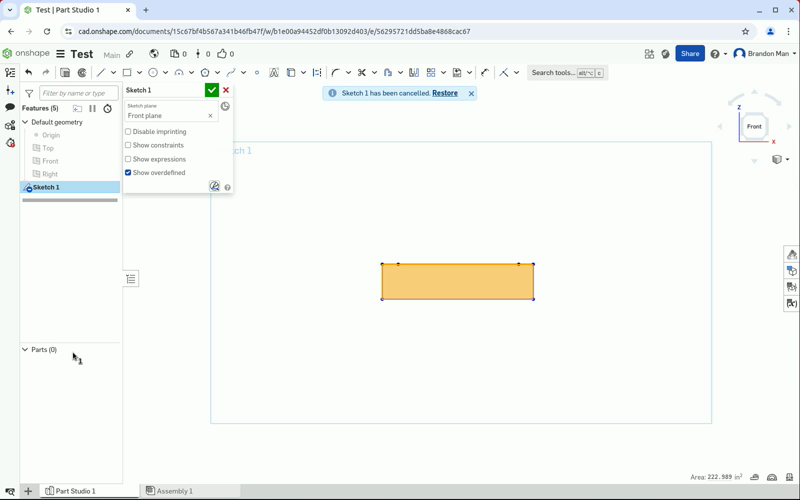
key(shift+y)
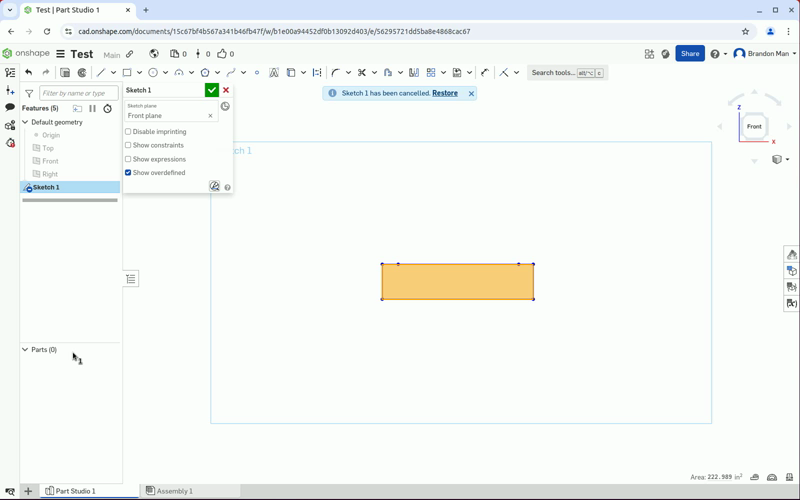
key(shift+e)
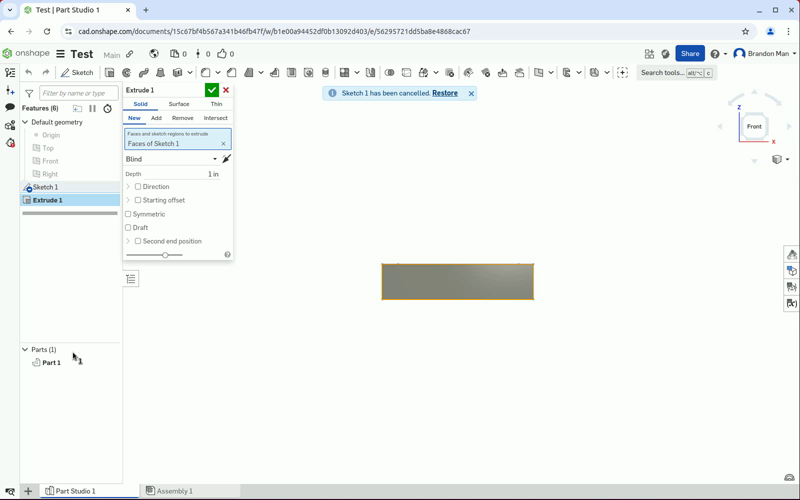
mouse_move(143, 106)
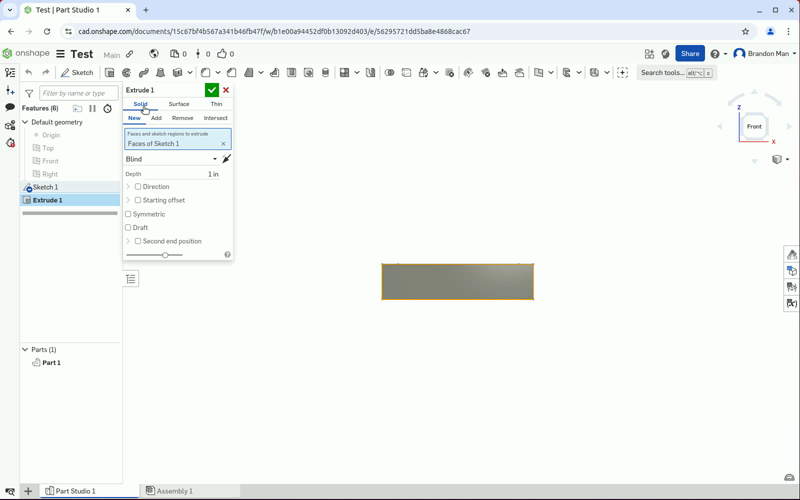
click(143, 106)
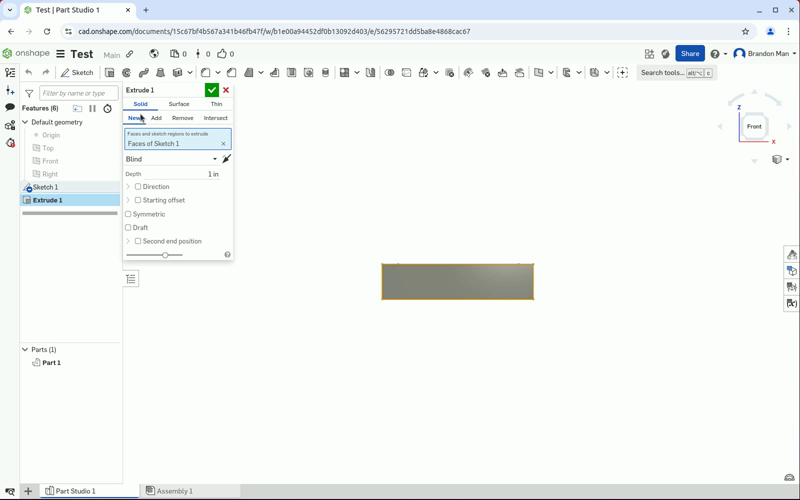
mouse_move(137, 120)
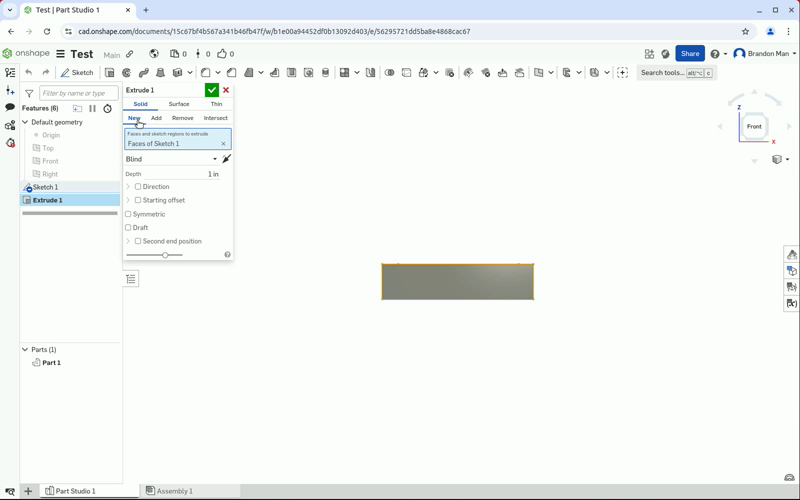
click(137, 120)
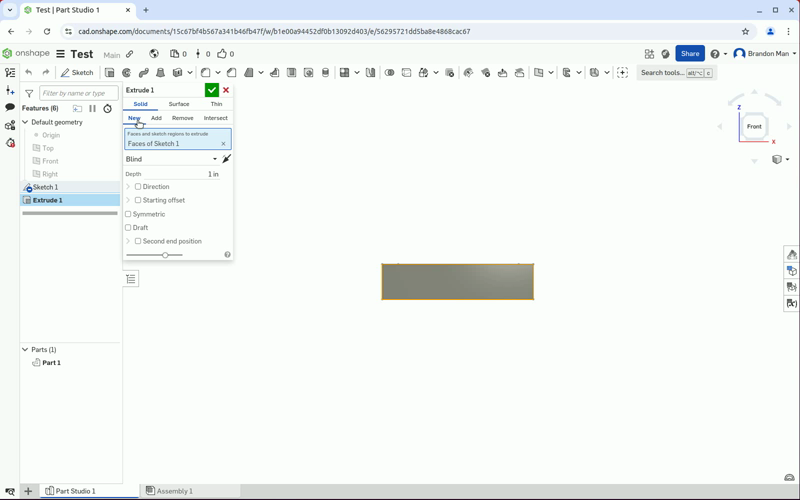
key(tab, 4)
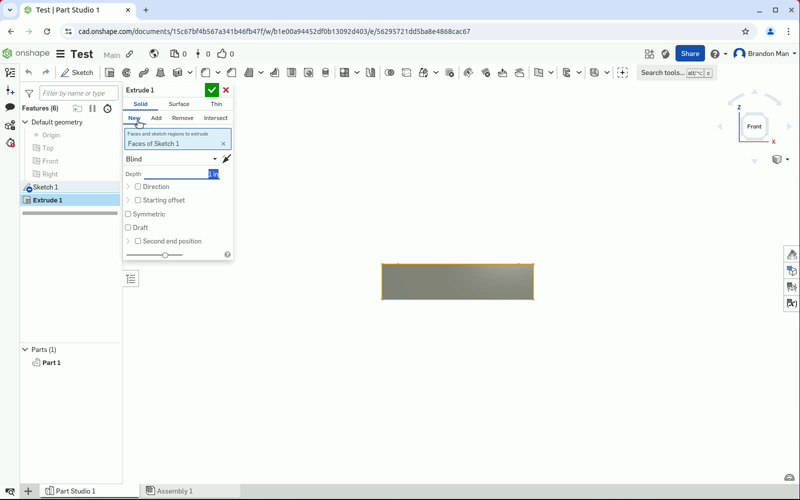
text(23.108)
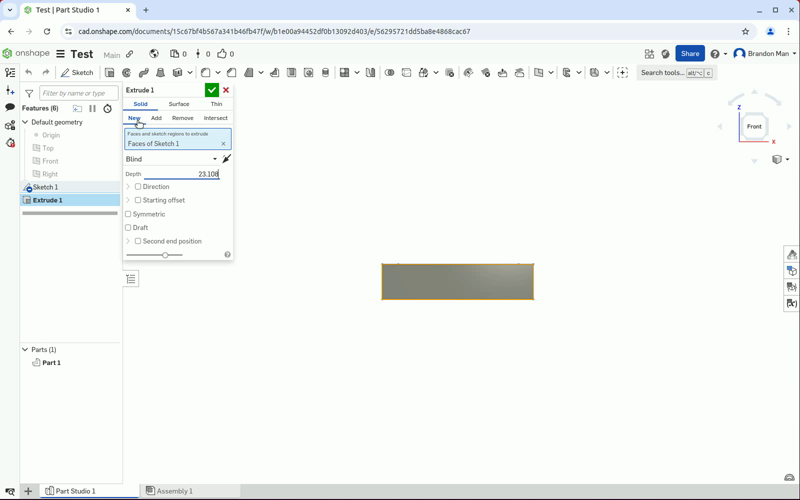
key(enter)
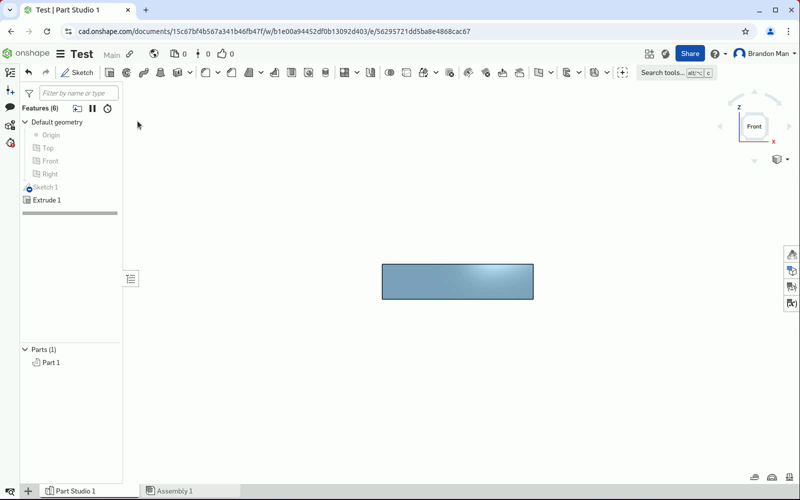
key(shift+h)
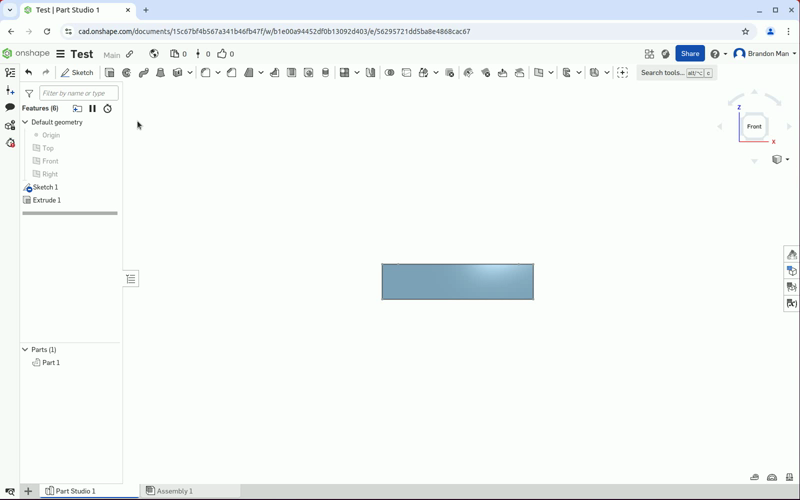
key(shift+h)
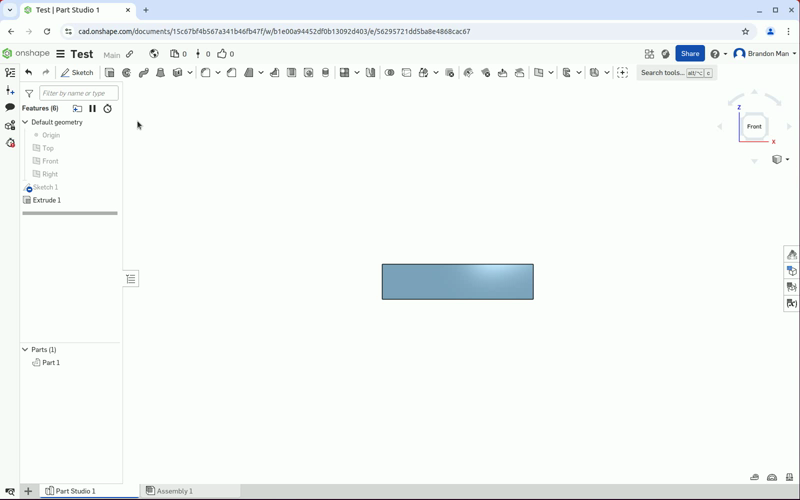
mouse_move(73, 189)
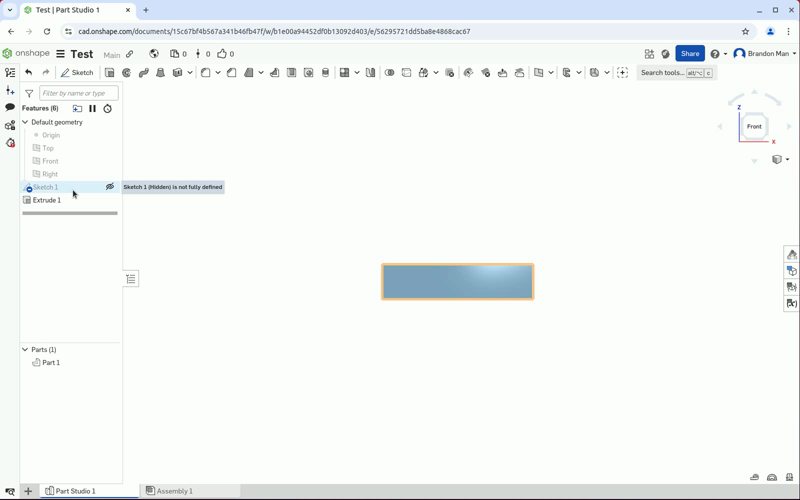
click(73, 189)
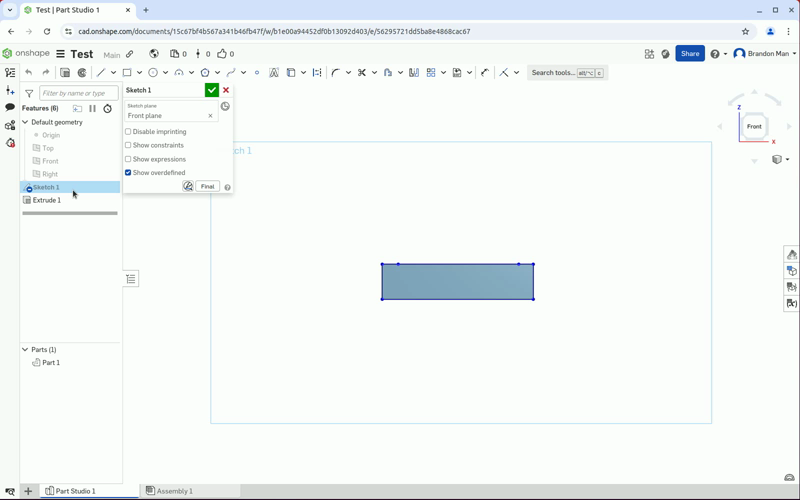
mouse_move(229, 92)
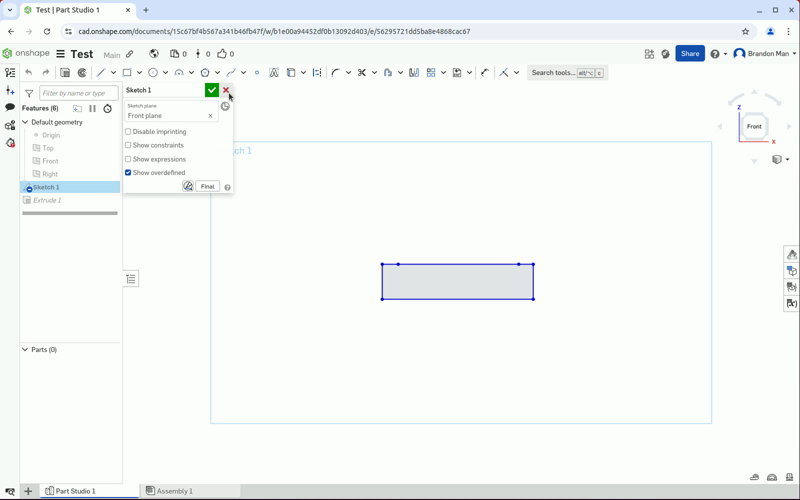
click(229, 92)
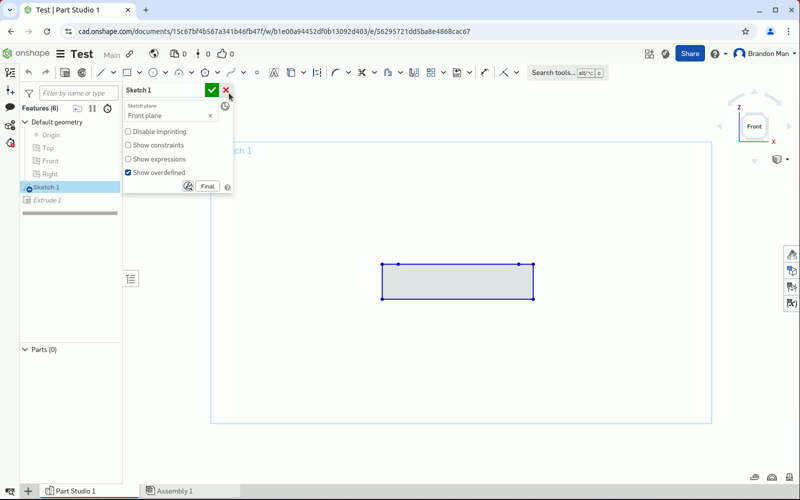
key(shift+s)
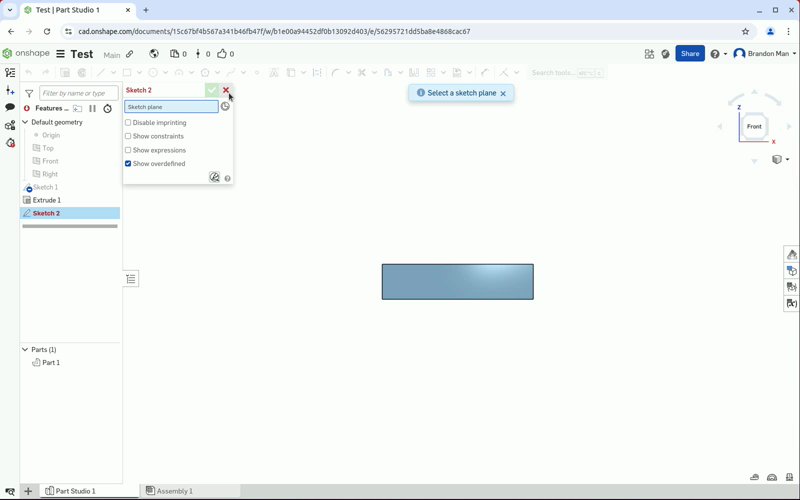
mouse_move(73, 163)
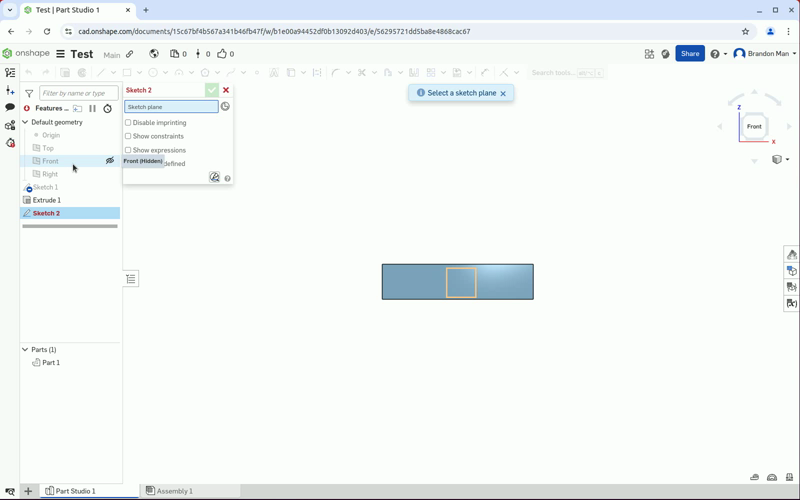
click(73, 163)
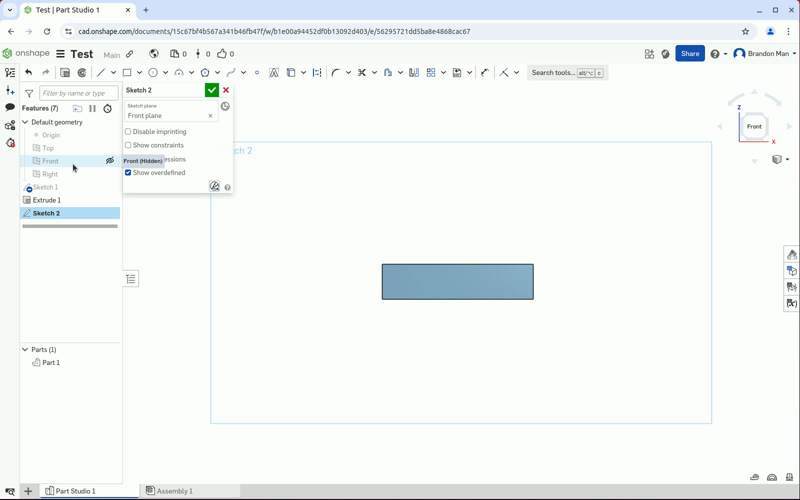
mouse_move(73, 352)
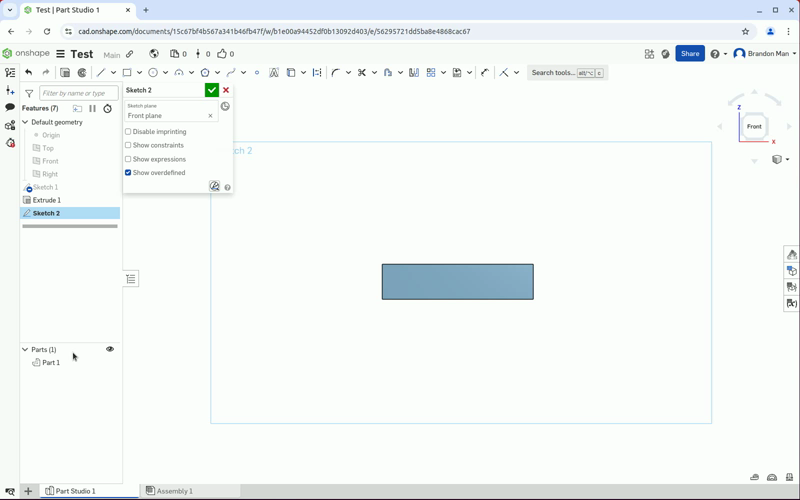
key(y)
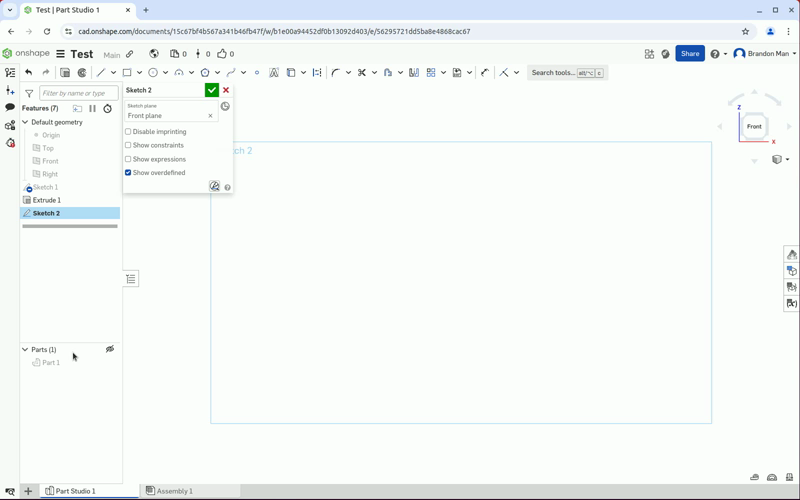
key(l)
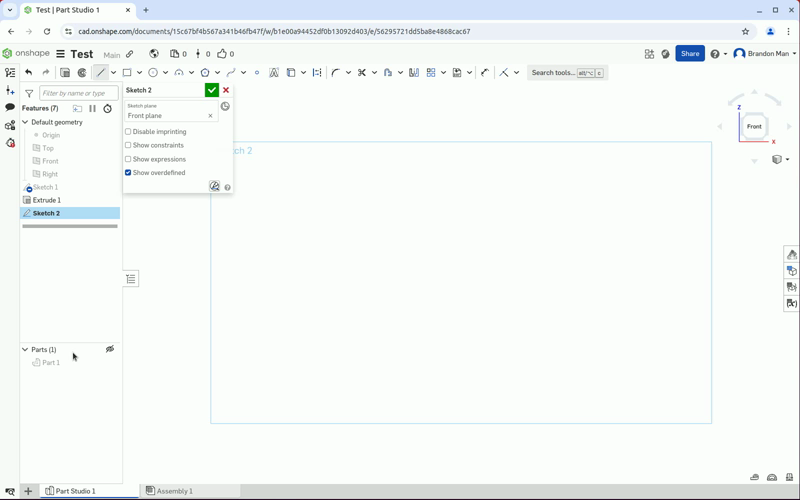
key_down(shift)
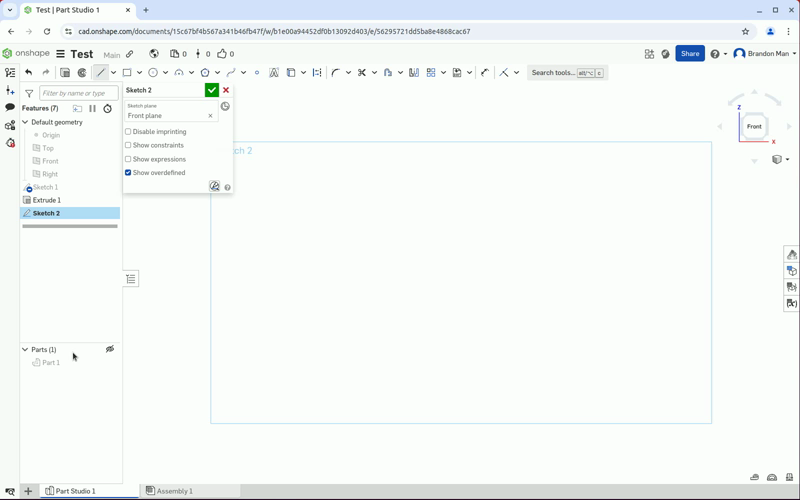
mouse_move(398, 264)
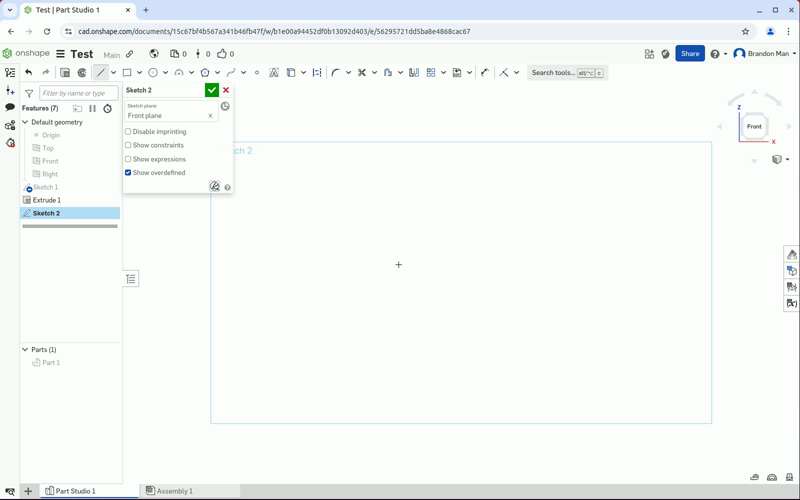
click(398, 264)
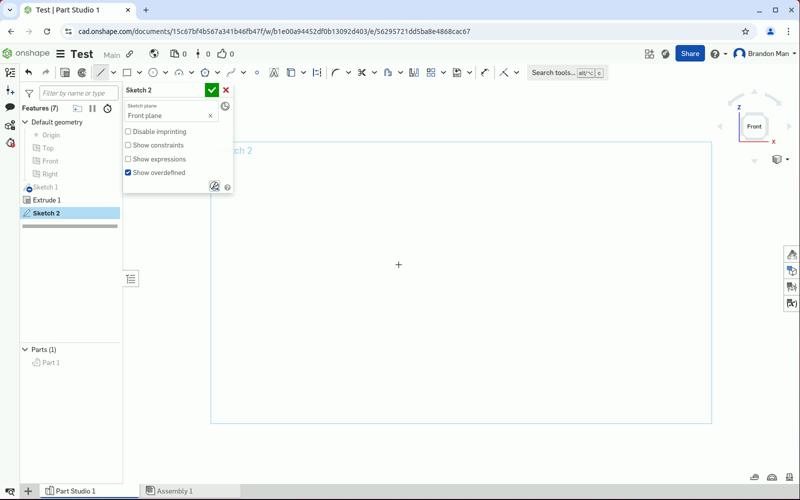
key_up(shift)
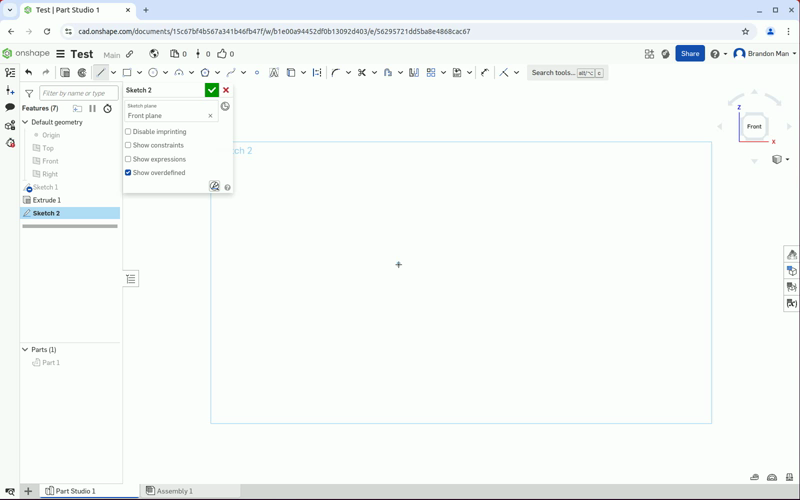
key_down(shift)
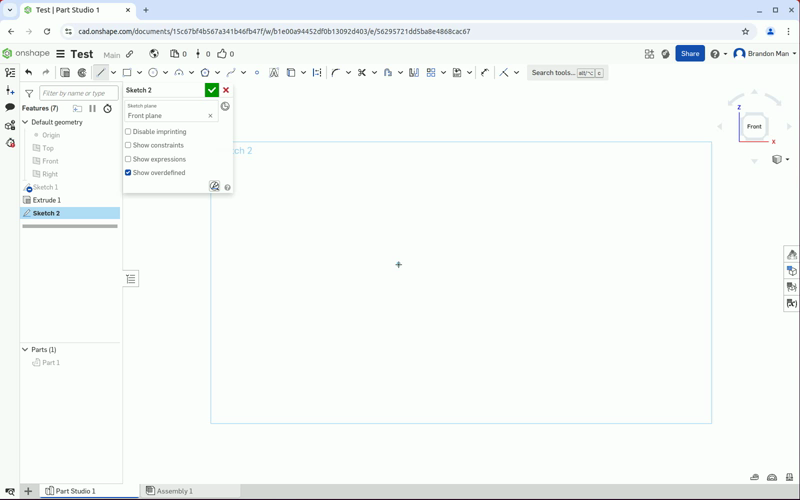
mouse_move(518, 264)
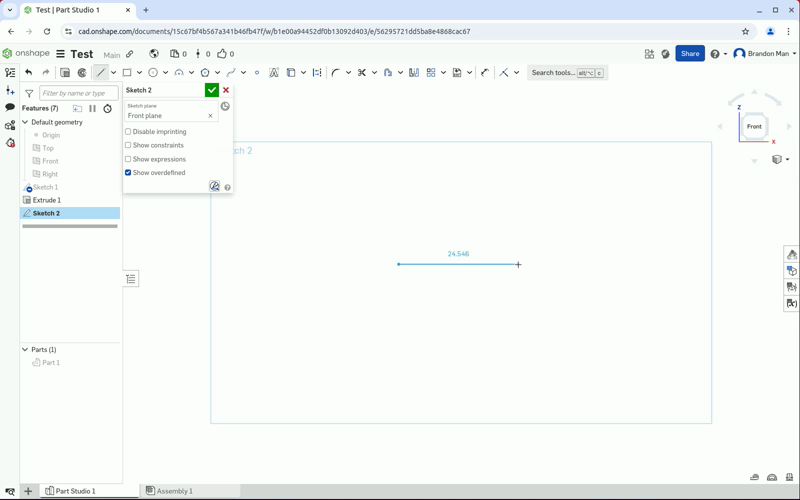
click(518, 264)
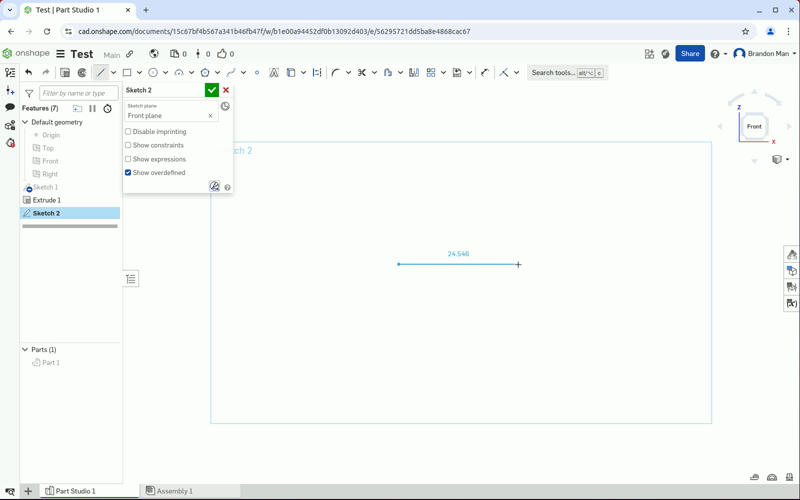
key_up(shift)
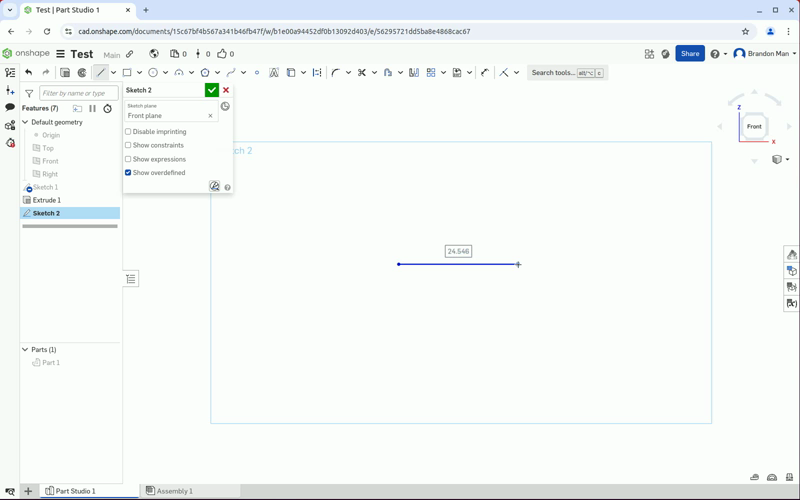
key_down(shift)
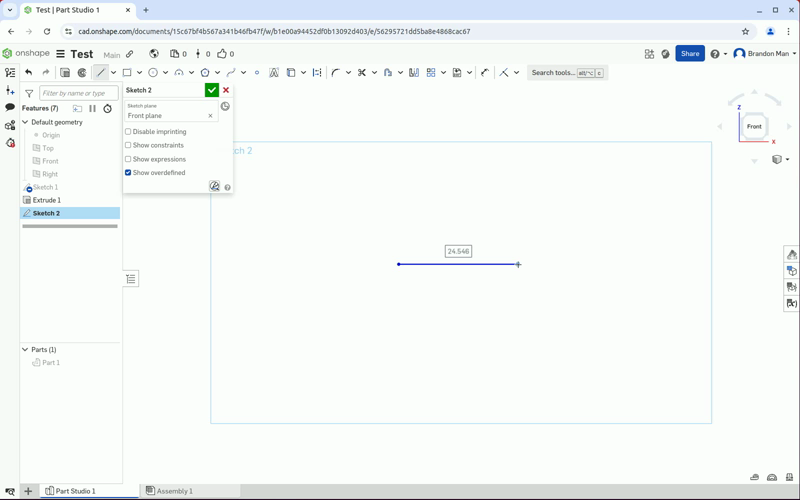
mouse_move(548, 264)
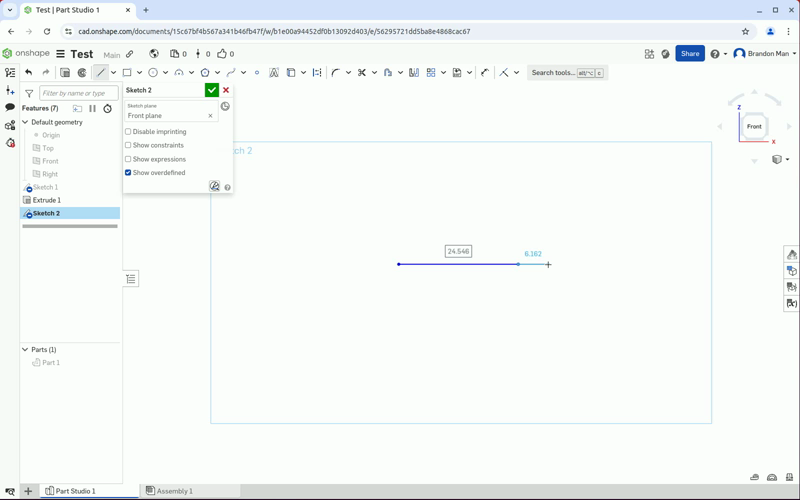
mouse_move(518, 259)
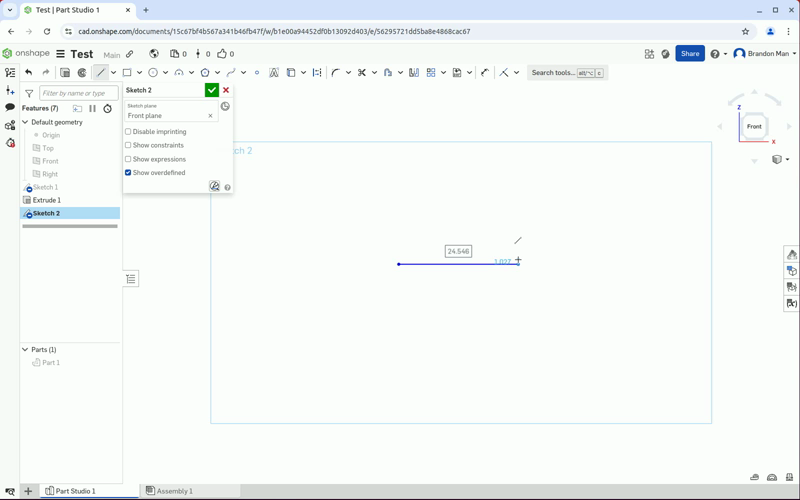
scroll(6)
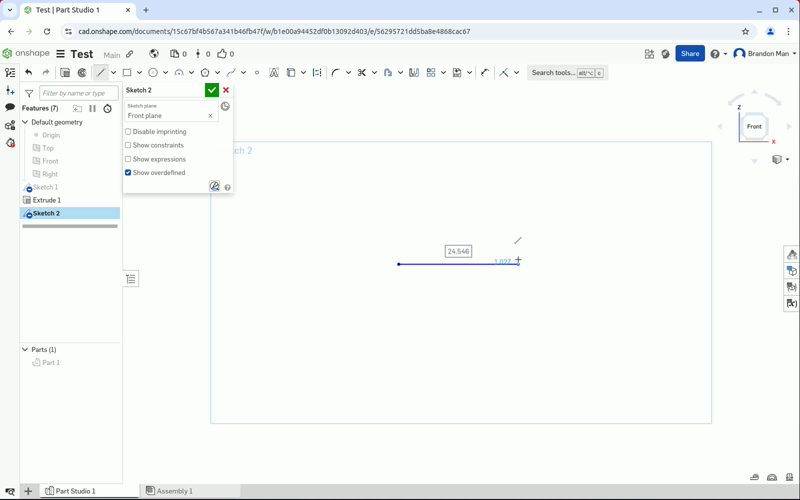
scroll(6)
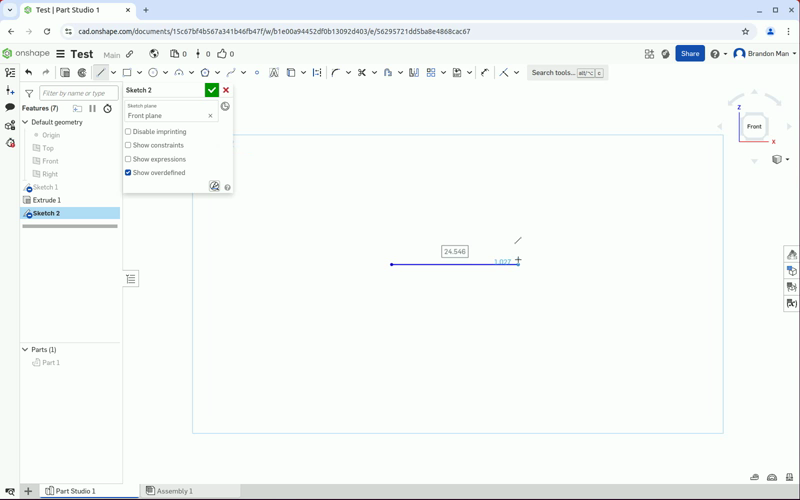
scroll(6)
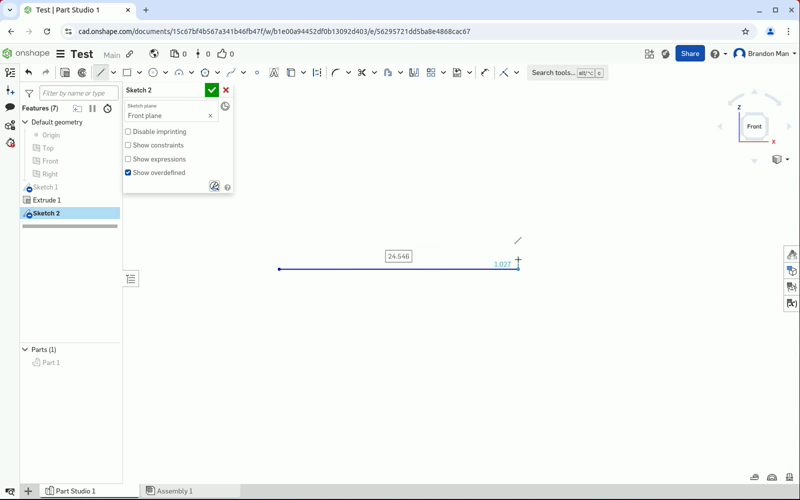
scroll(6)
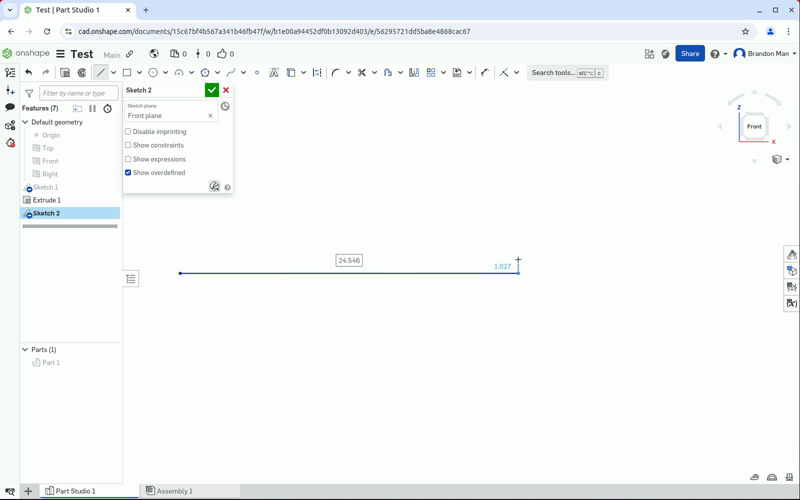
scroll(6)
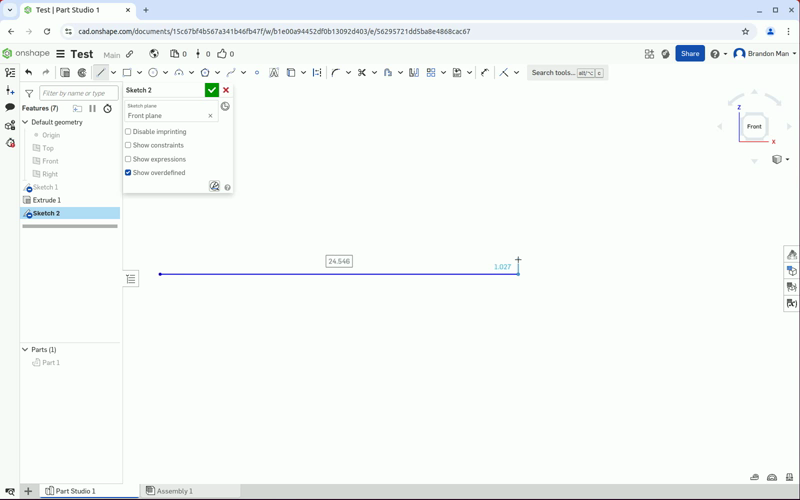
scroll(6)
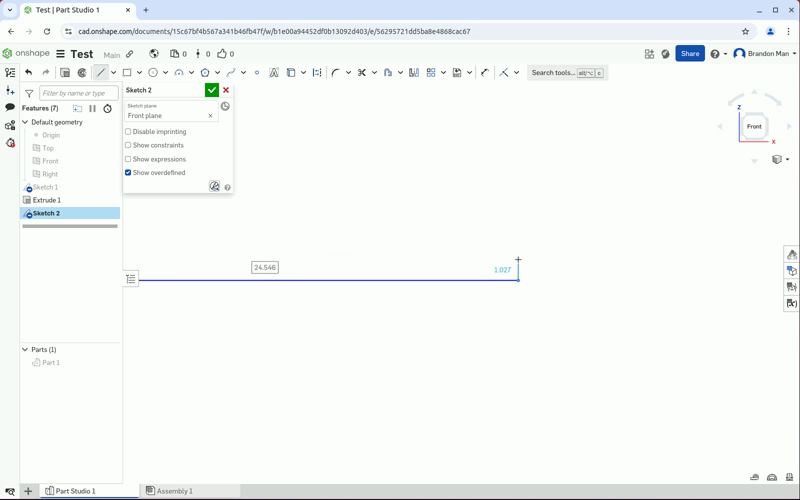
scroll(6)
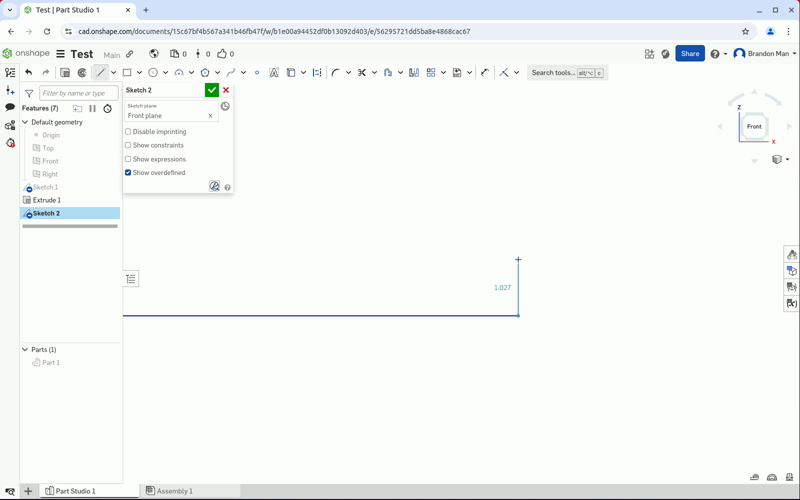
click(518, 259)
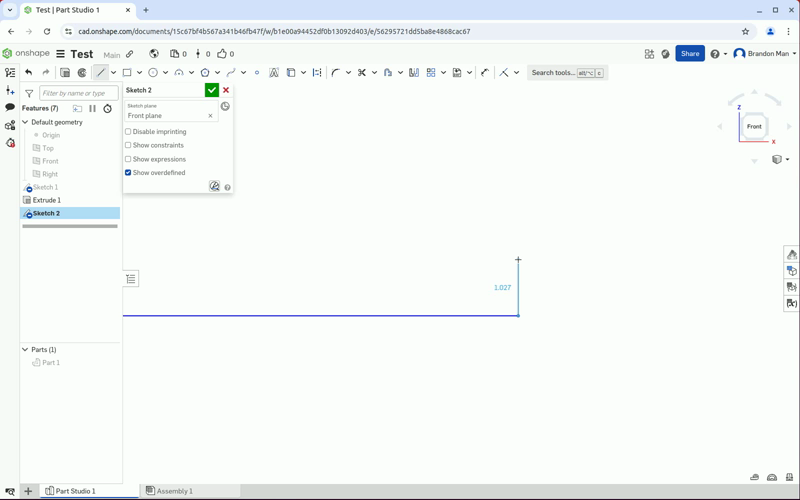
scroll(-6)
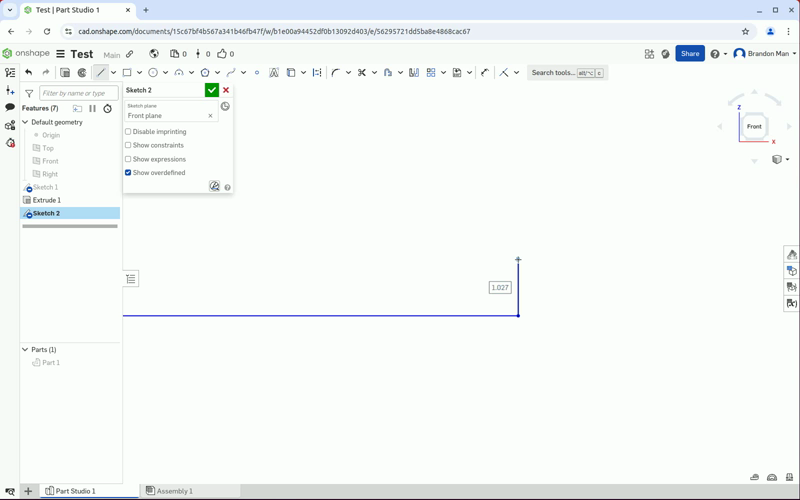
scroll(-6)
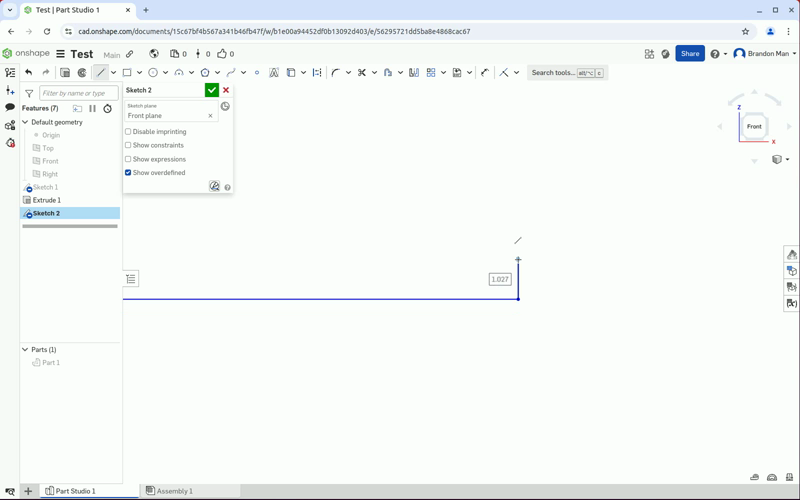
scroll(-6)
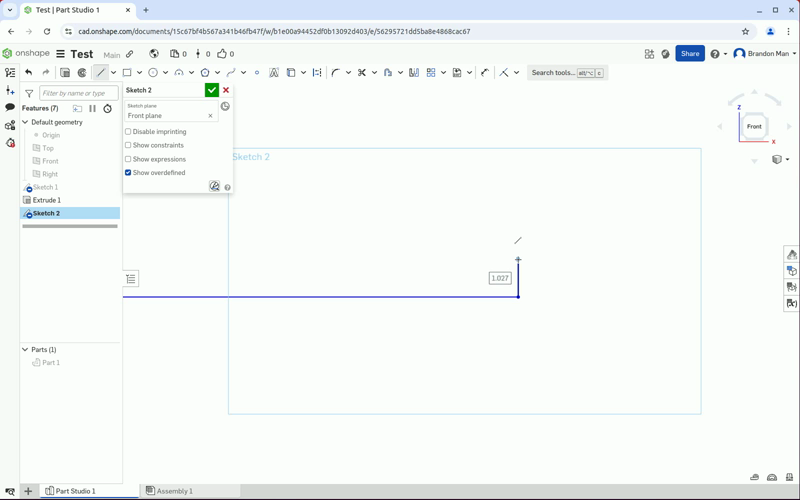
scroll(-6)
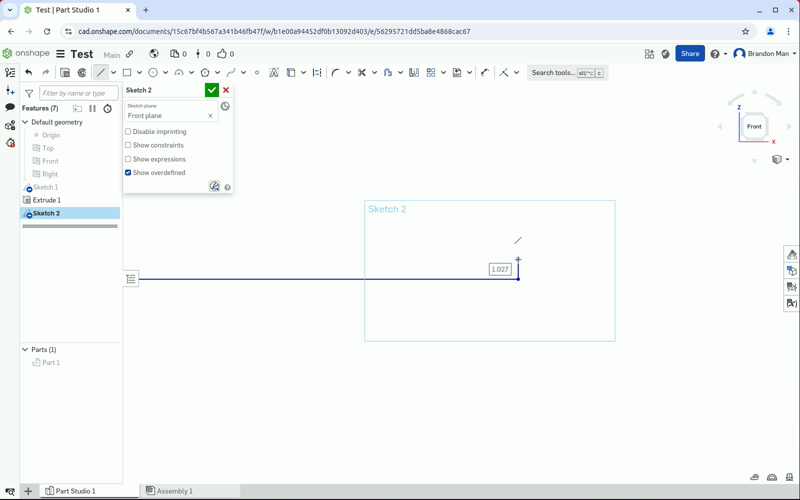
scroll(-6)
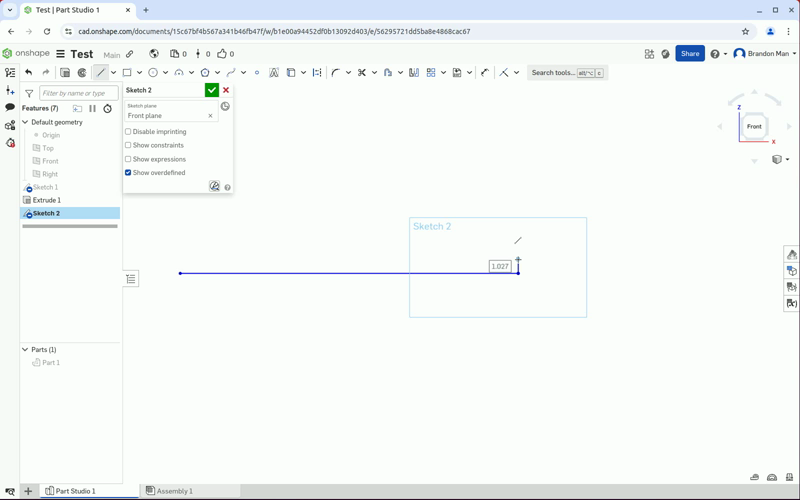
scroll(-6)
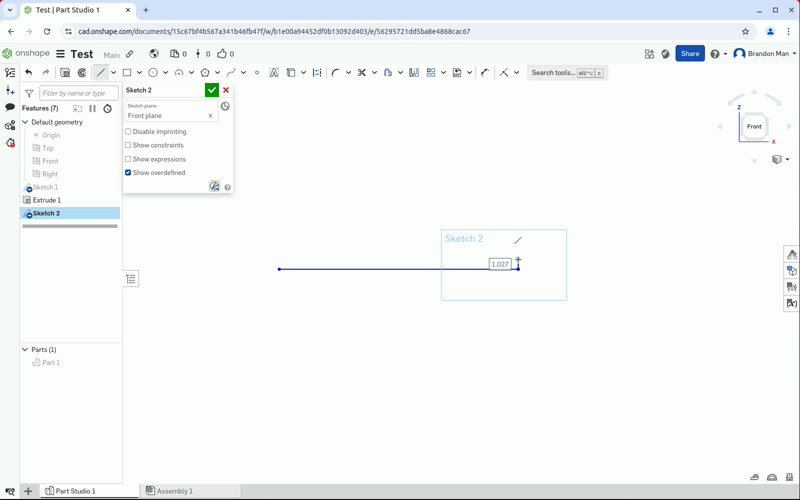
scroll(-6)
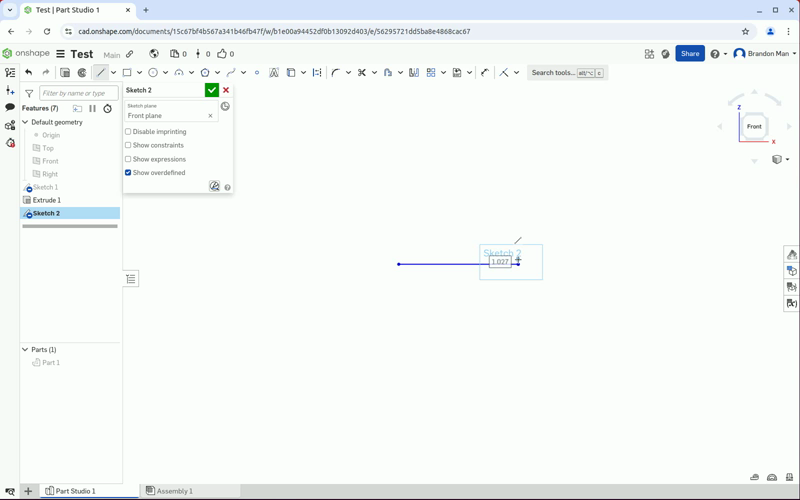
key_up(shift)
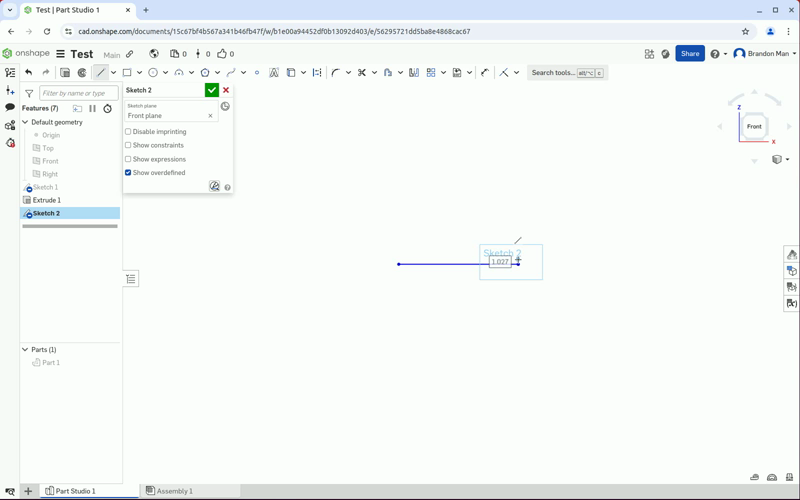
key_down(shift)
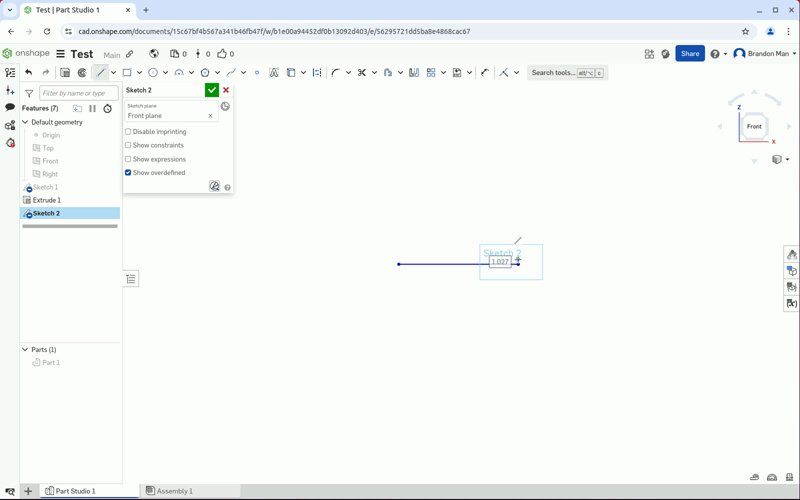
mouse_move(398, 259)
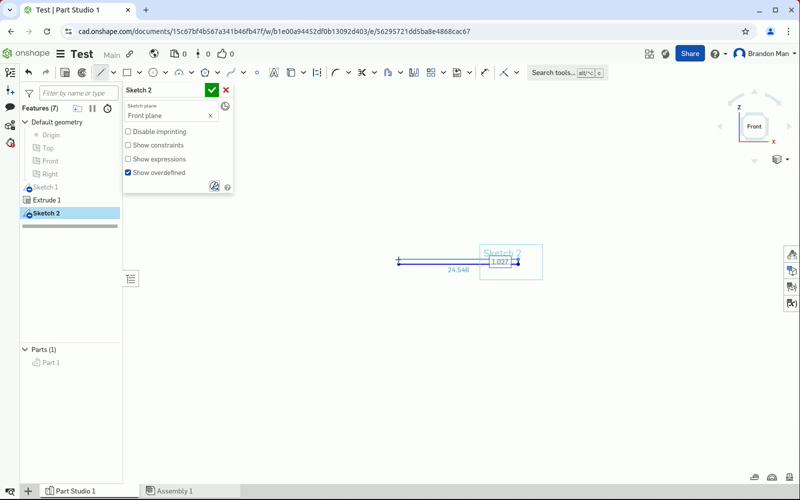
click(398, 259)
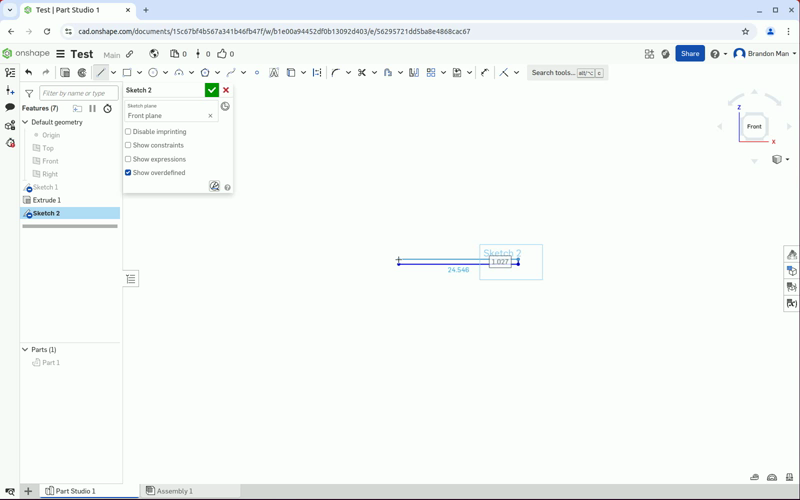
key_up(shift)
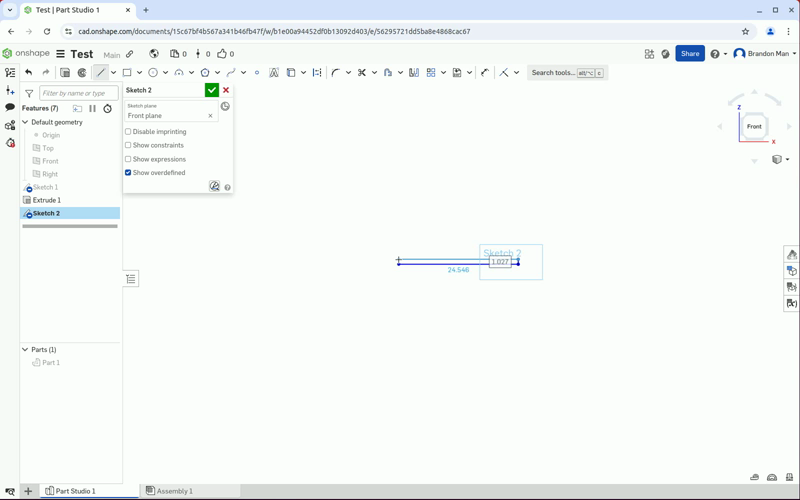
mouse_move(428, 259)
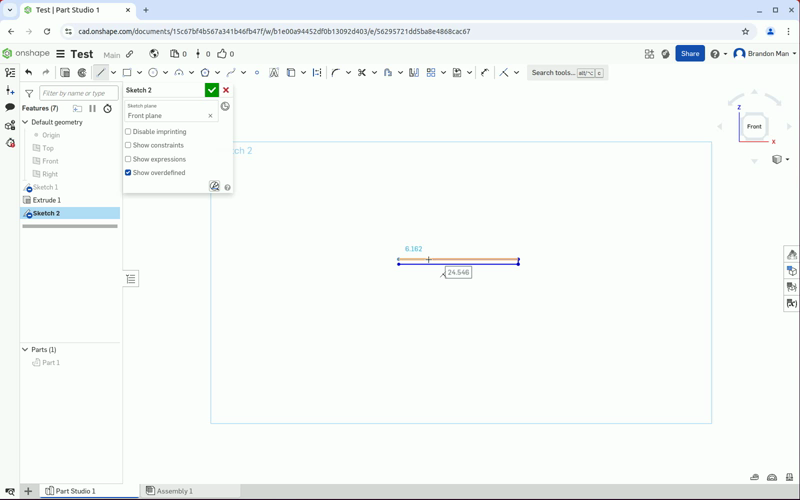
key_down(shift)
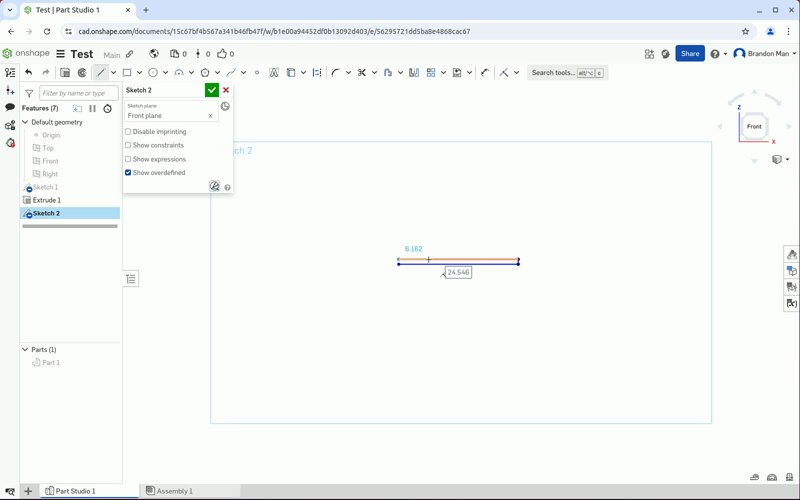
mouse_move(398, 264)
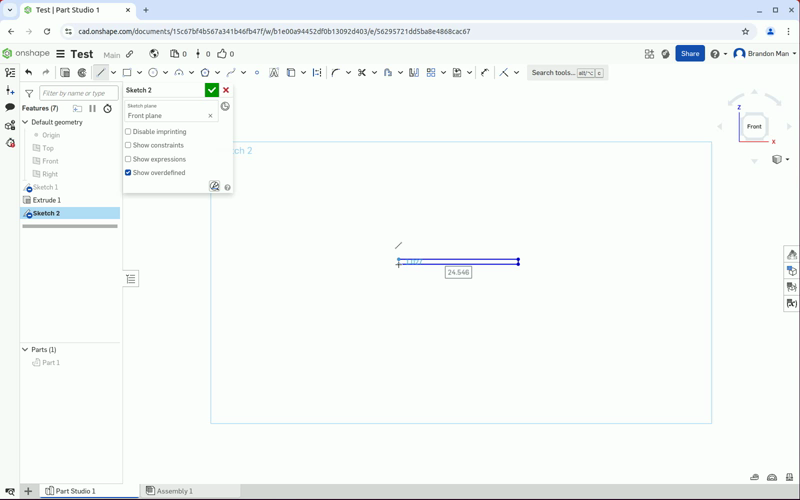
scroll(6)
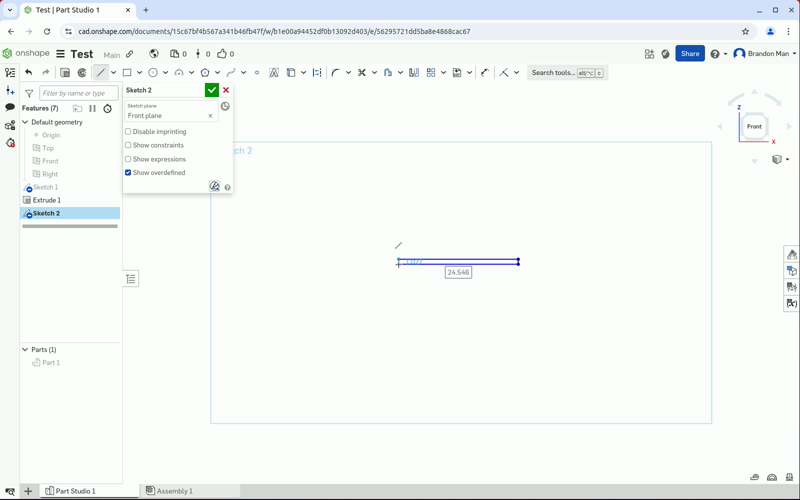
scroll(6)
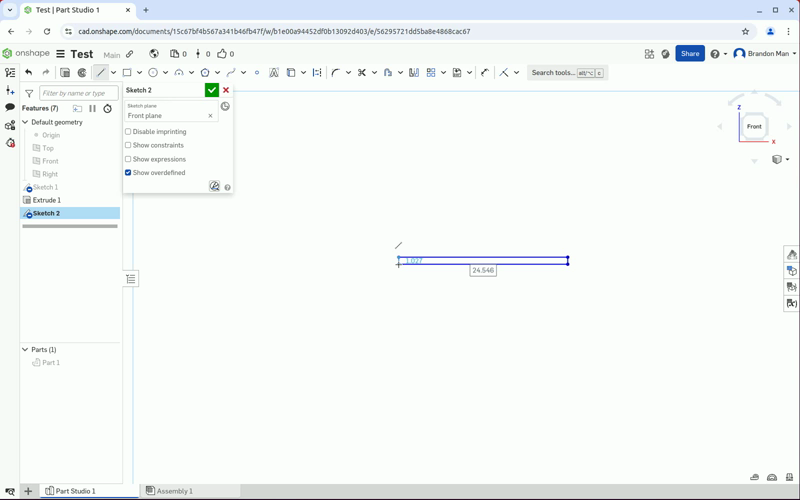
scroll(6)
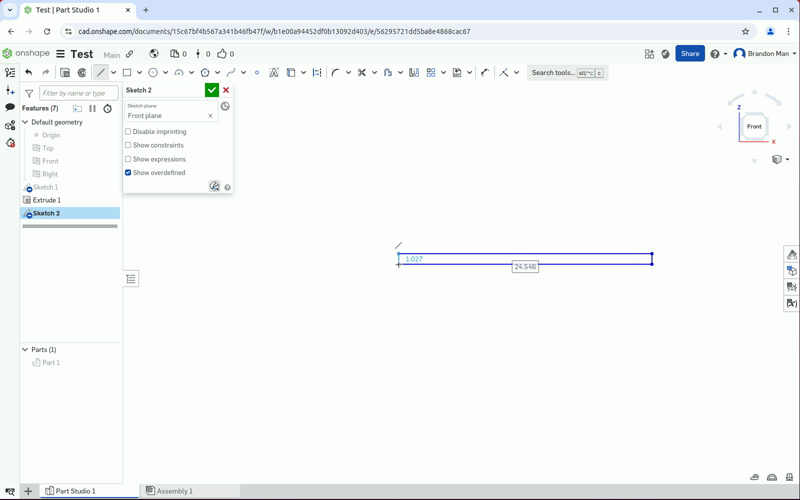
scroll(6)
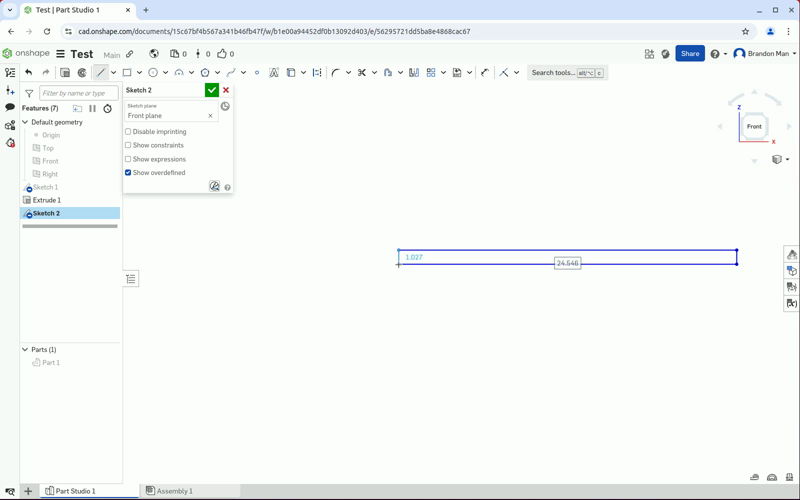
scroll(6)
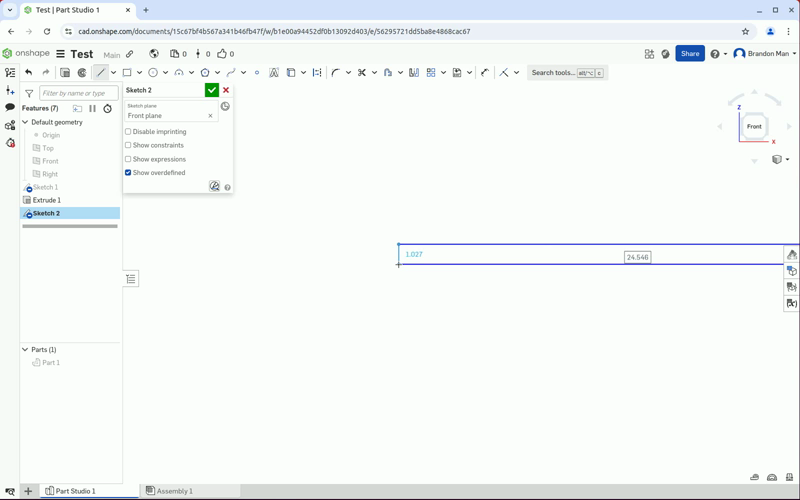
scroll(6)
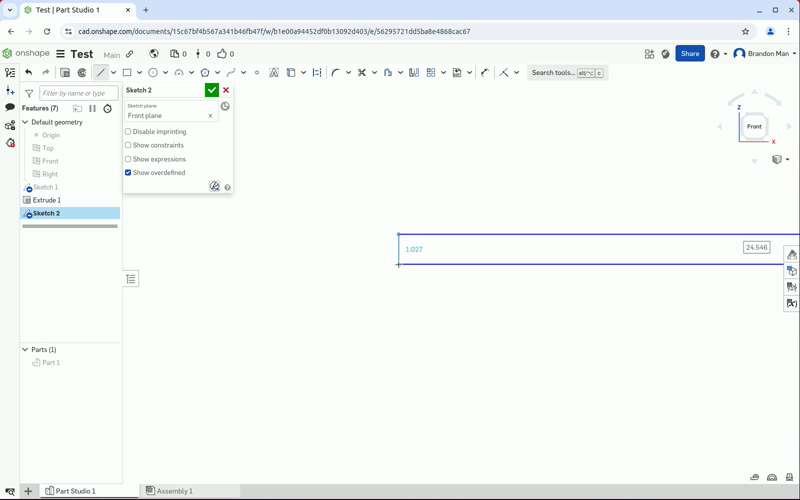
scroll(6)
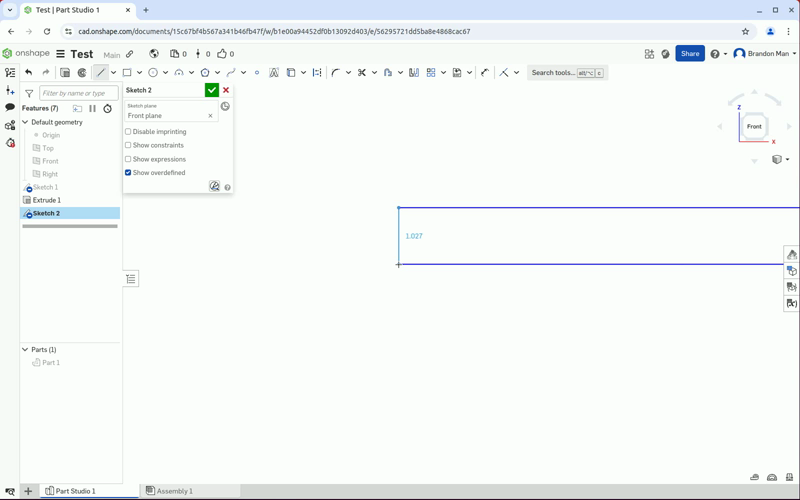
key_up(shift)
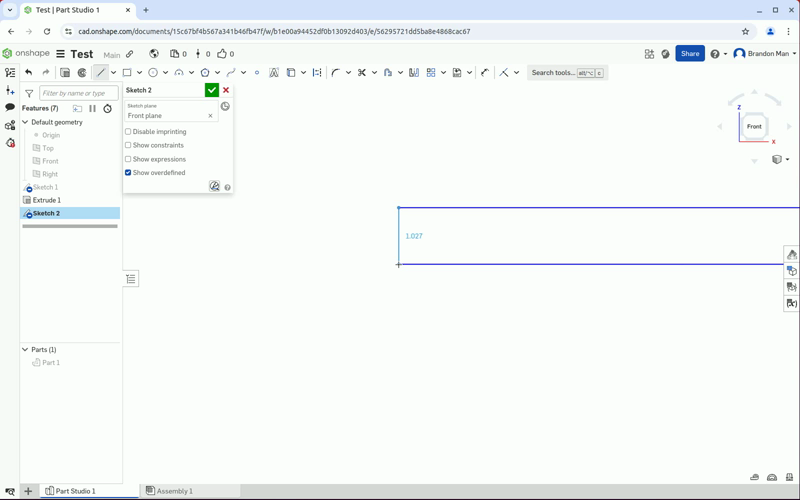
click(398, 264)
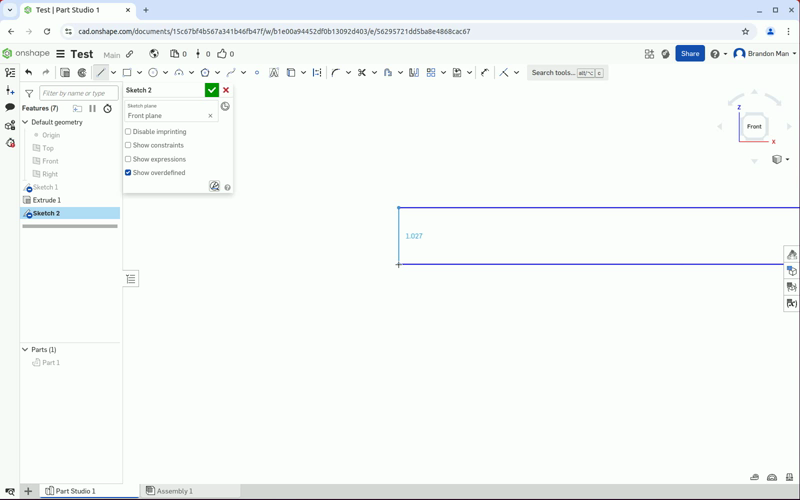
scroll(-6)
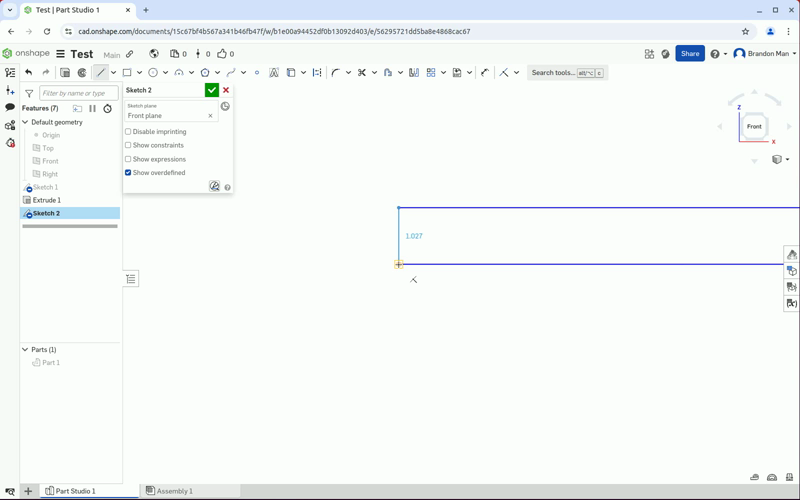
scroll(-6)
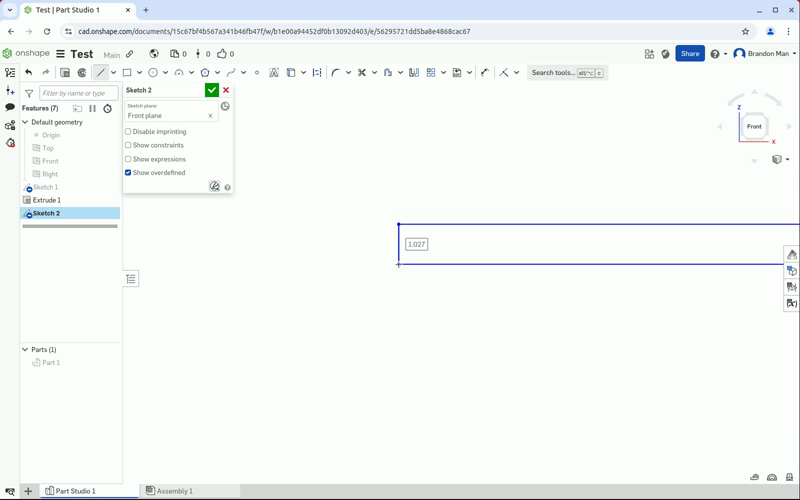
scroll(-6)
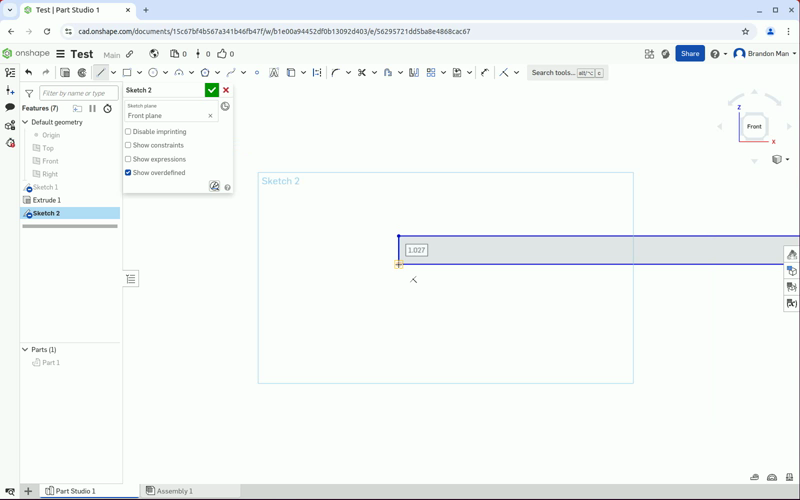
scroll(-6)
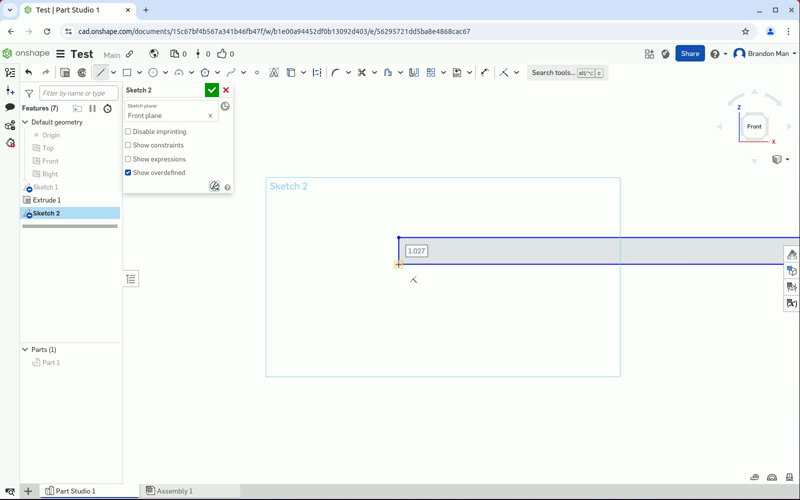
scroll(-6)
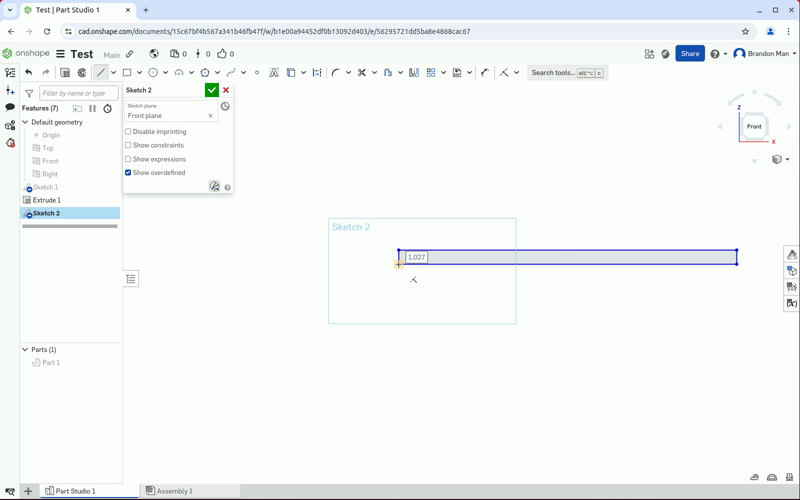
scroll(-6)
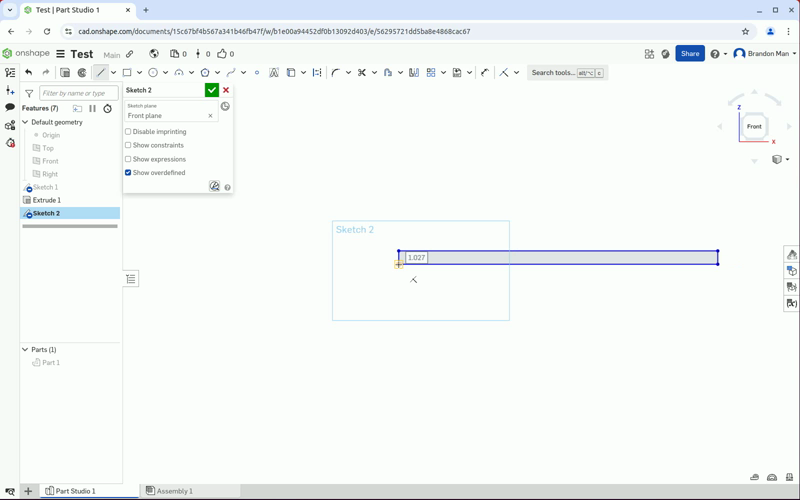
scroll(-6)
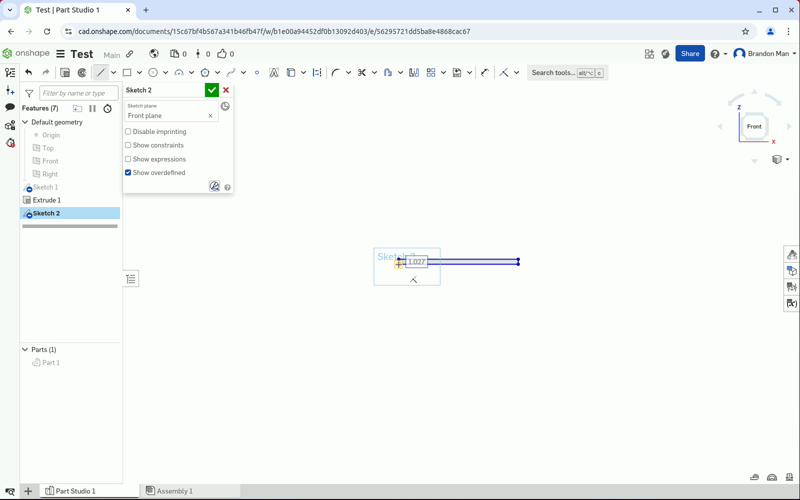
key(esc)
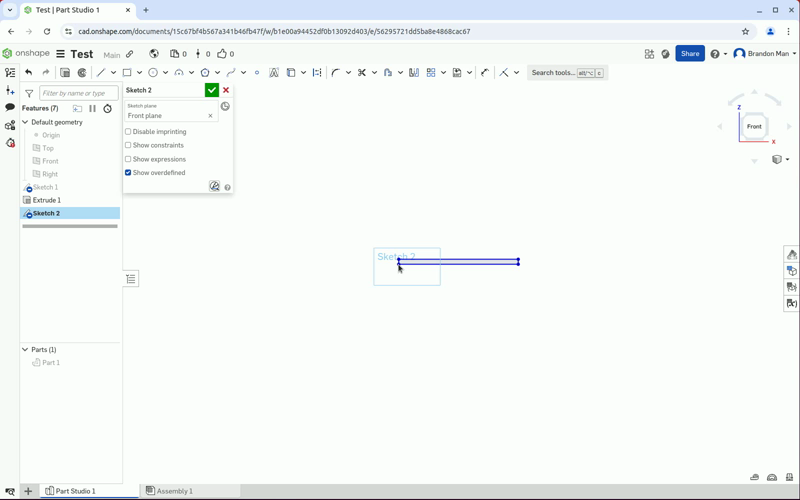
mouse_move(466, 261)
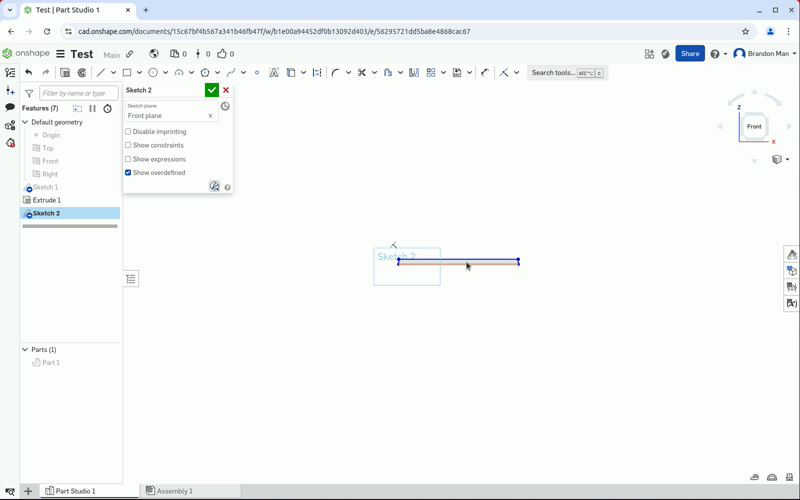
scroll(6)
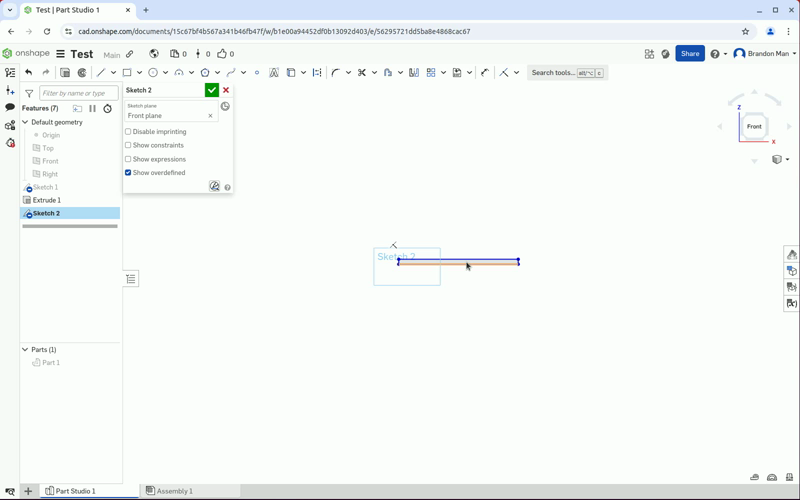
scroll(6)
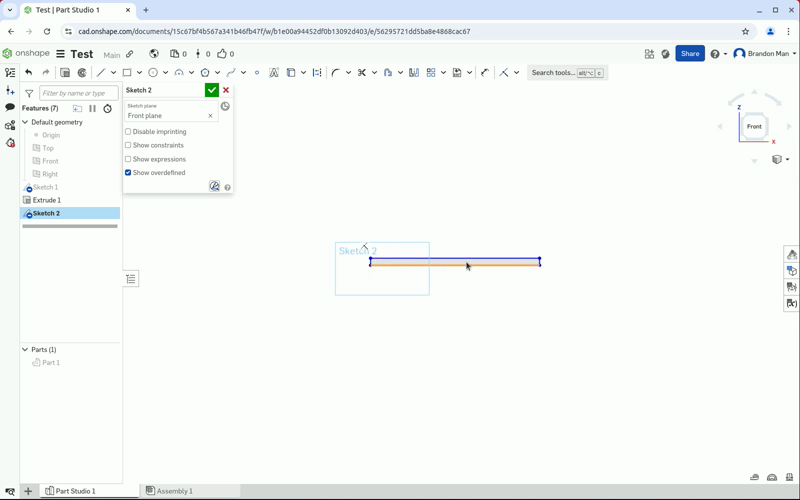
scroll(6)
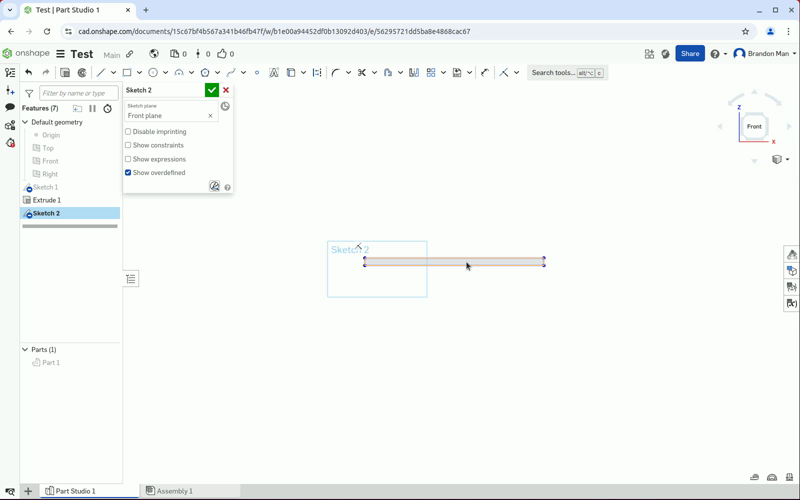
scroll(6)
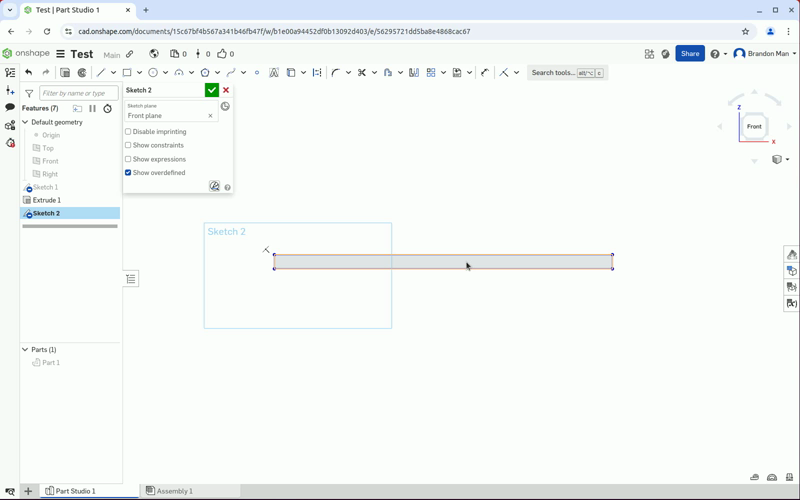
scroll(6)
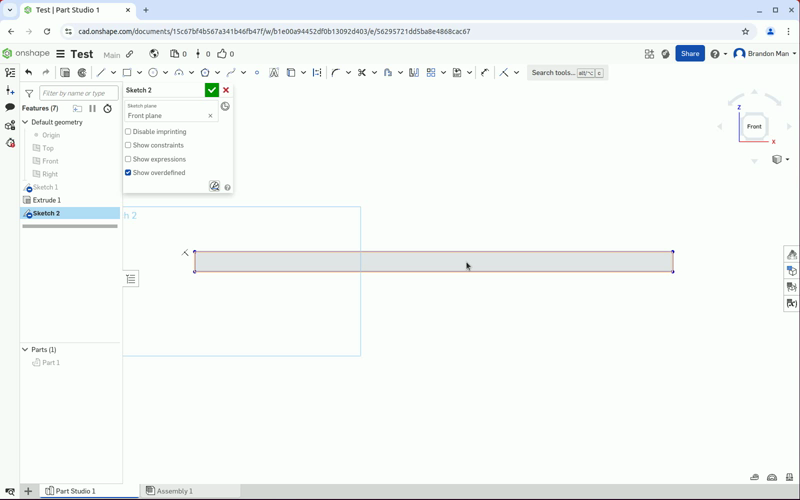
scroll(6)
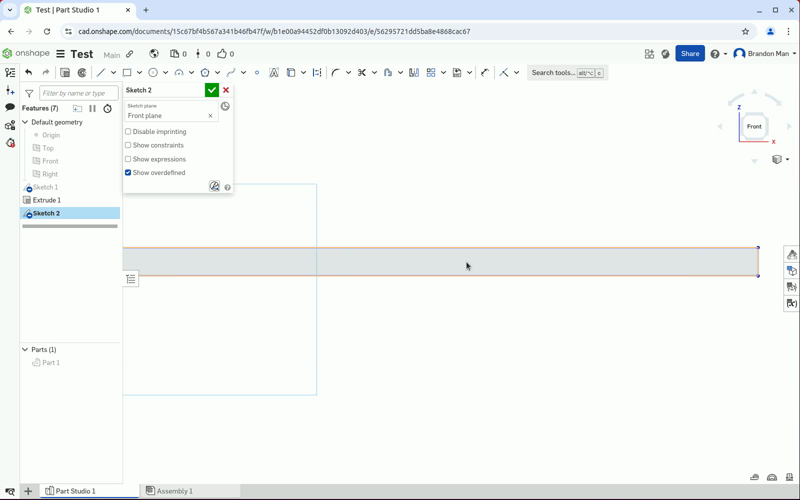
scroll(6)
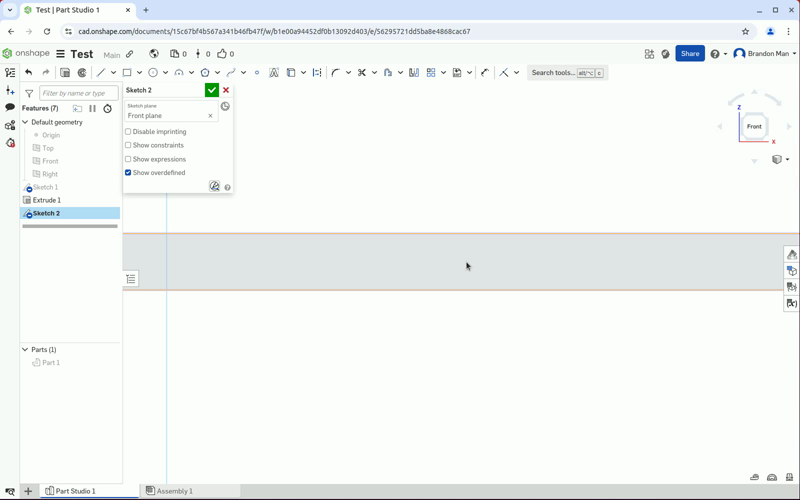
click(466, 261)
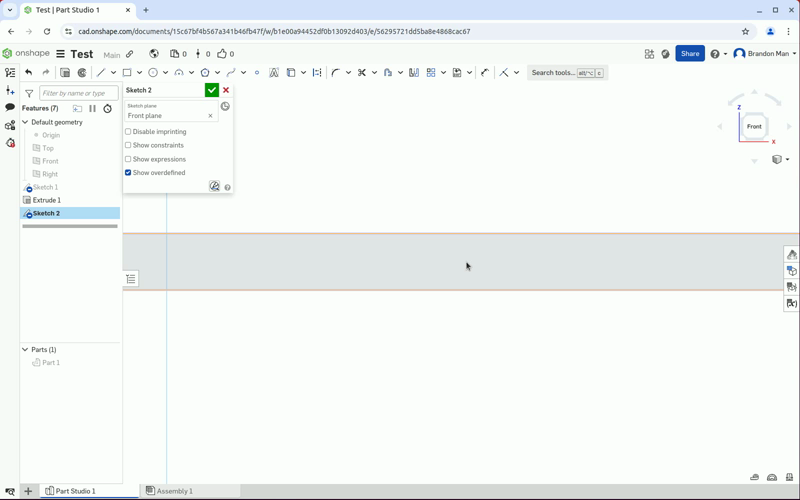
scroll(-6)
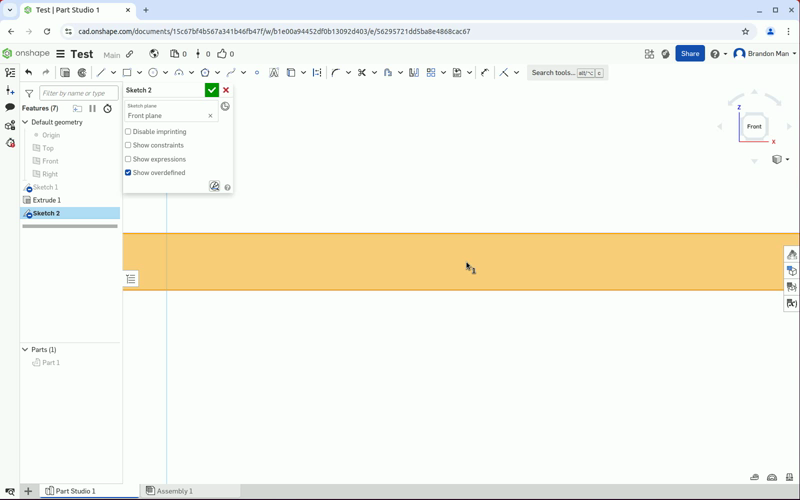
scroll(-6)
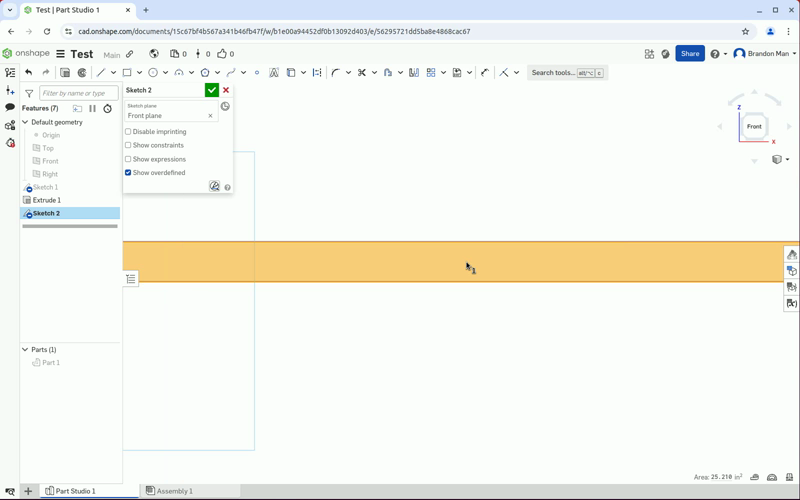
scroll(-6)
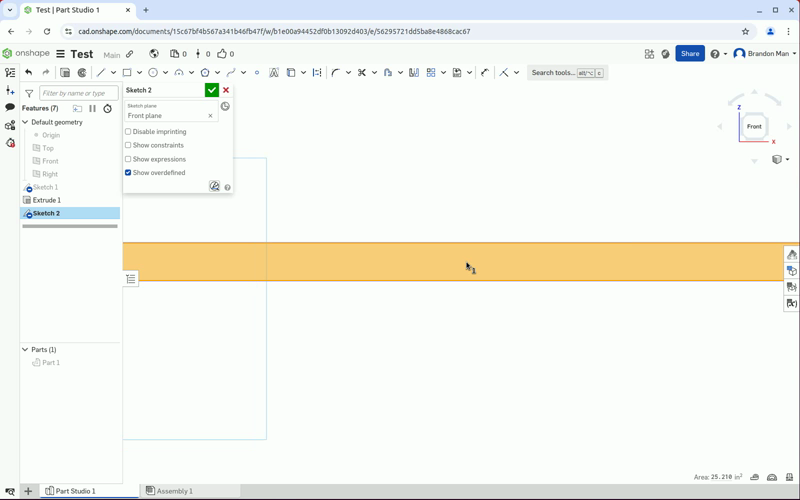
scroll(-6)
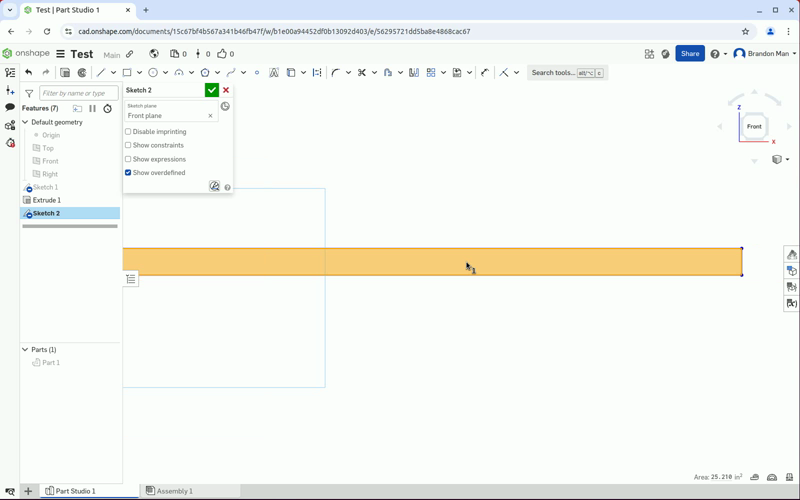
scroll(-6)
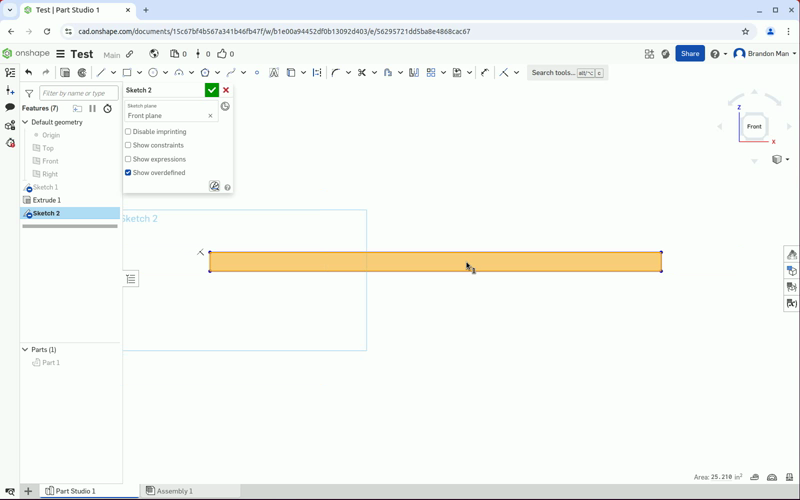
scroll(-6)
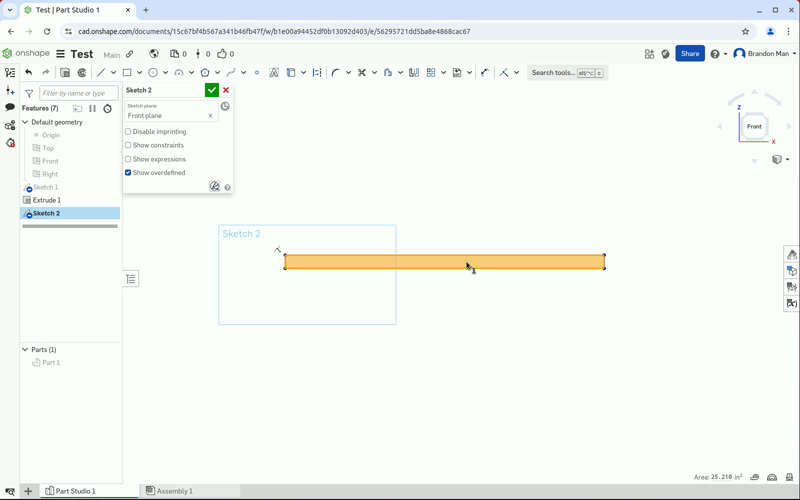
scroll(-6)
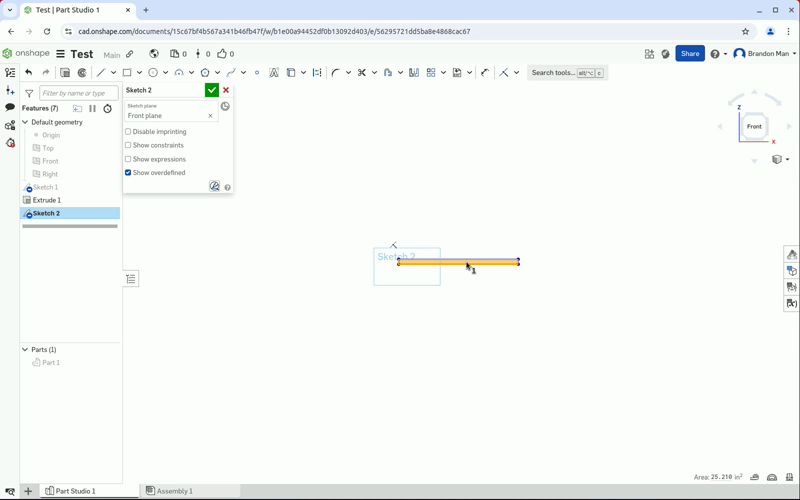
mouse_move(73, 352)
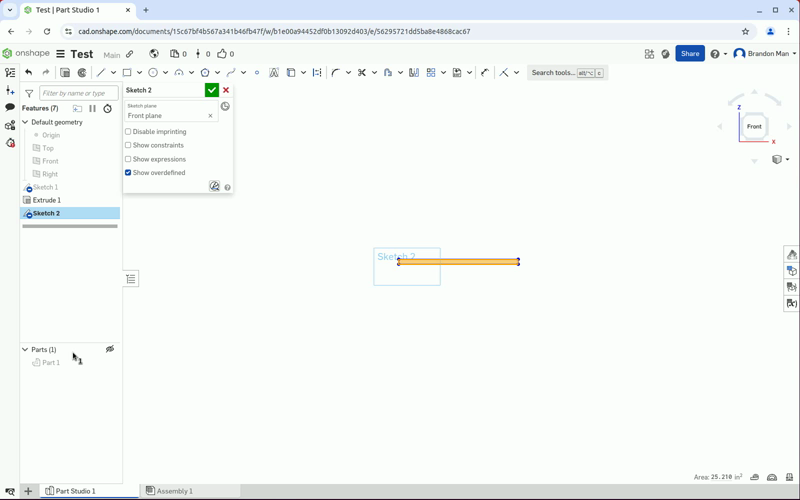
key(shift+y)
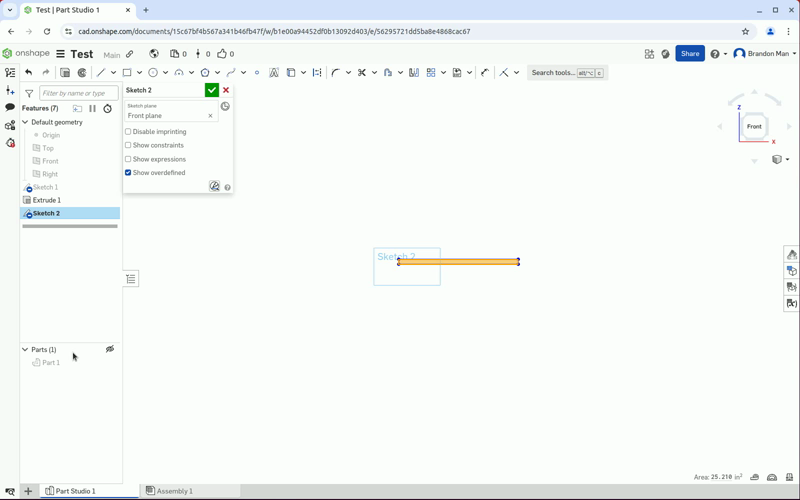
key(shift+e)
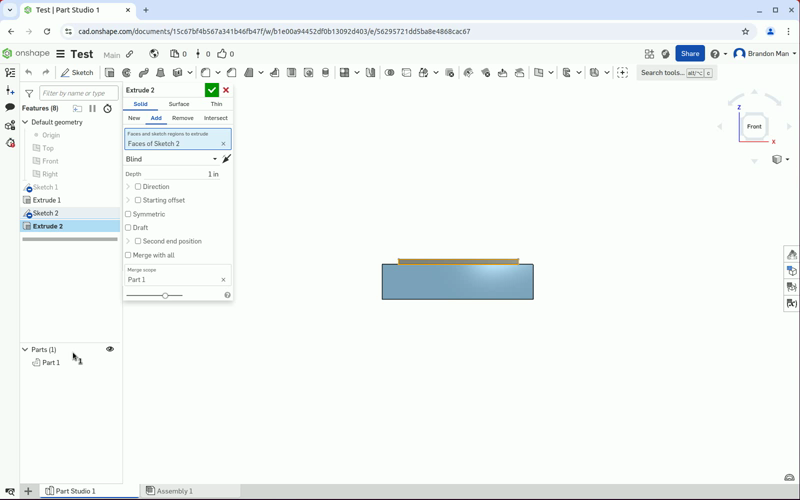
mouse_move(143, 106)
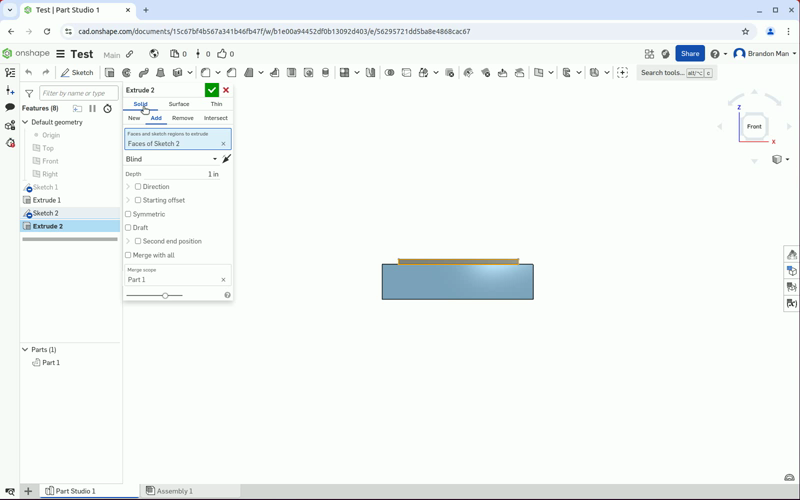
click(143, 106)
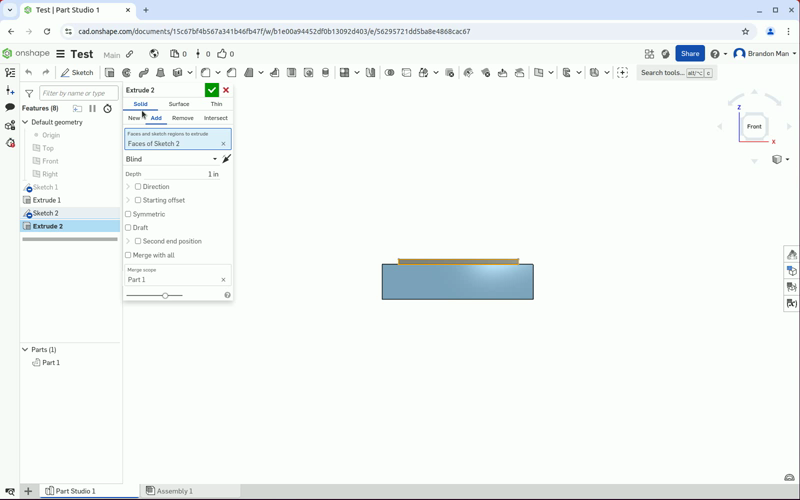
mouse_move(137, 120)
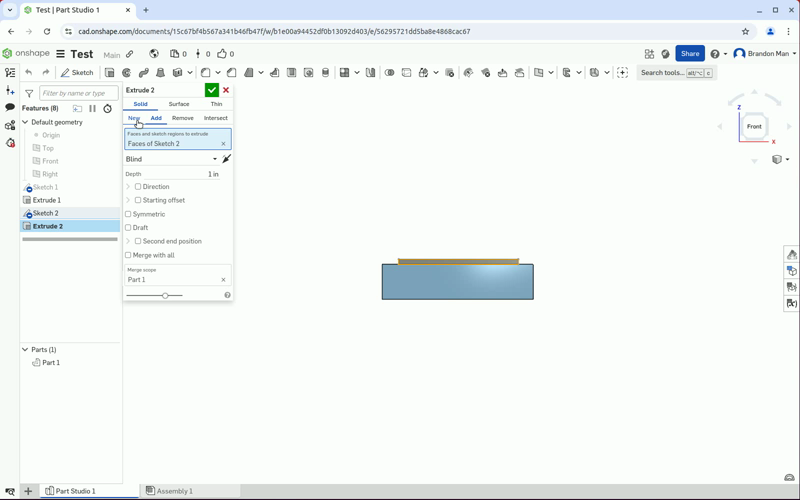
click(137, 120)
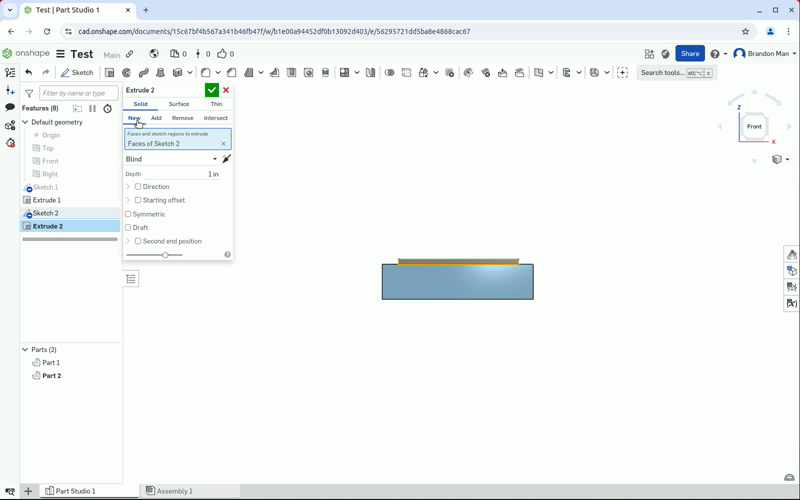
key(tab, 4)
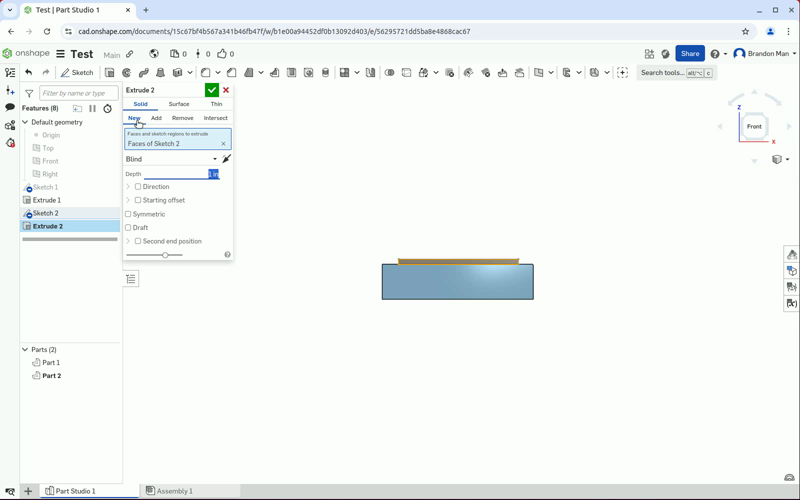
text(18.535)
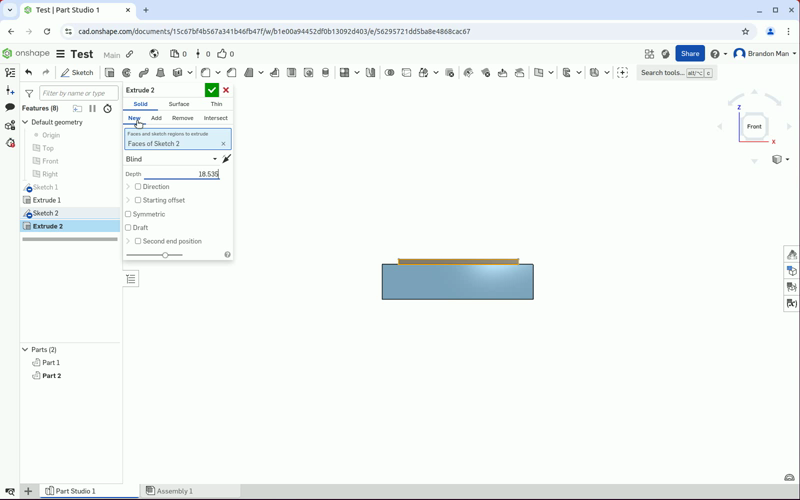
key(enter)
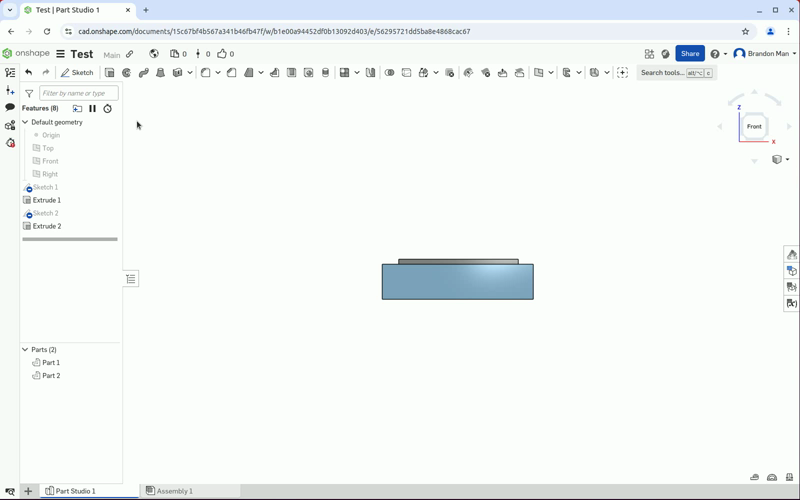
key(shift+h)
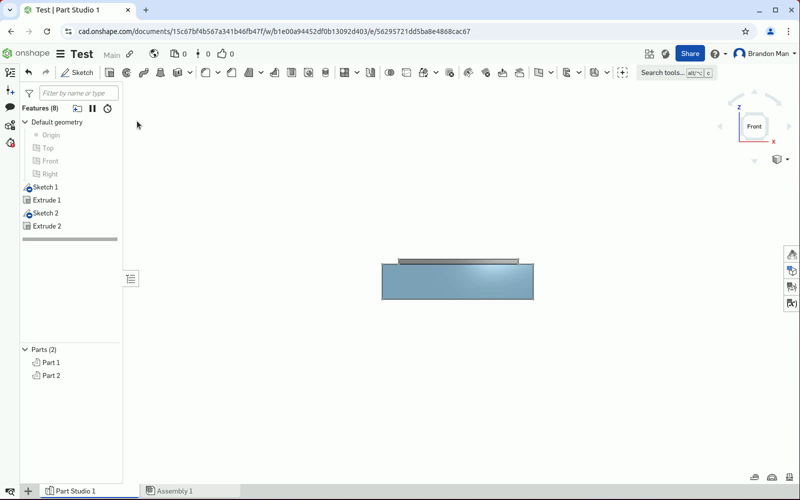
key(shift+h)
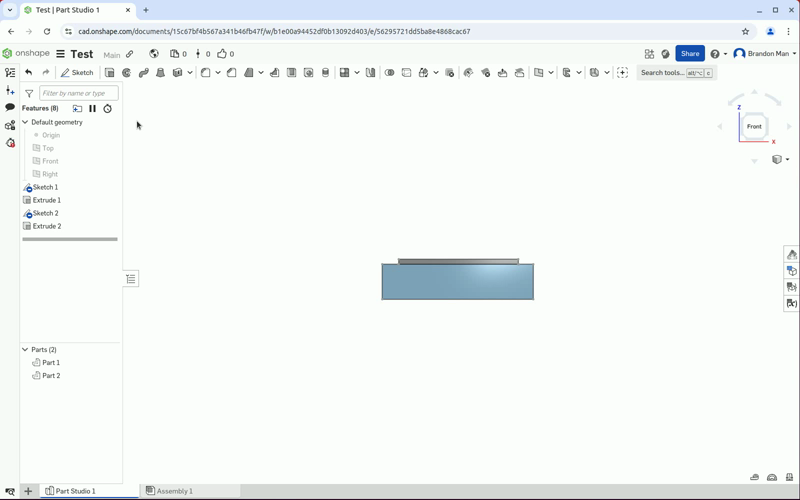
key(shift+7)
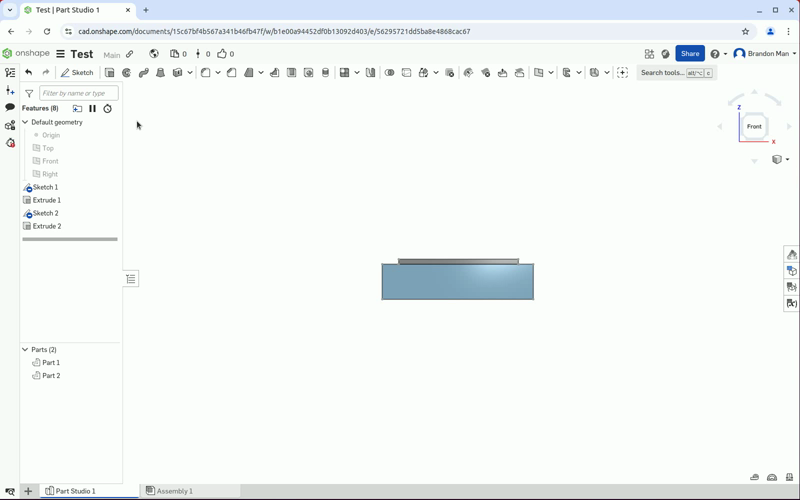
key(left, 2)
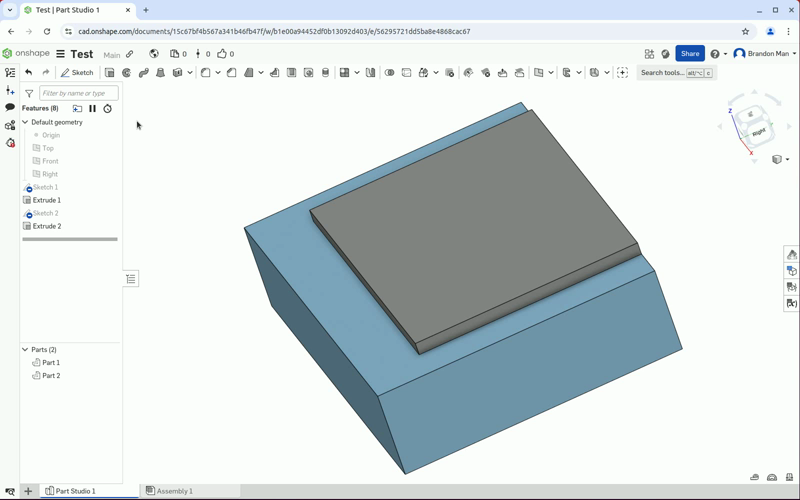
key(down, 2)
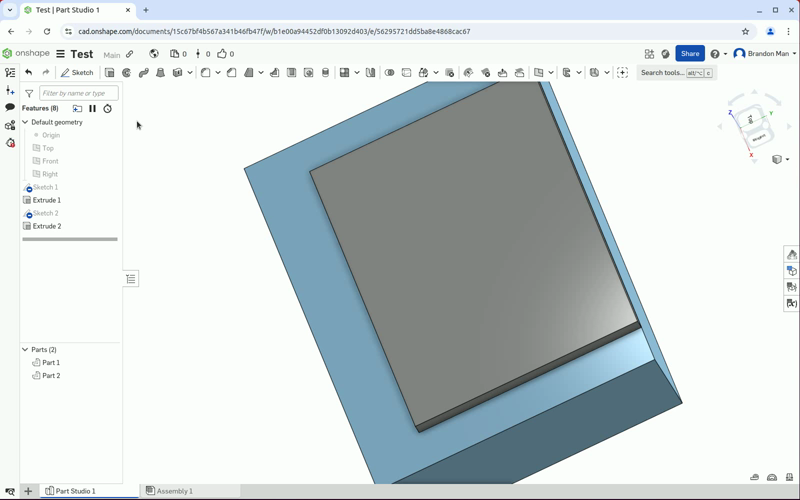
key(up, 2)
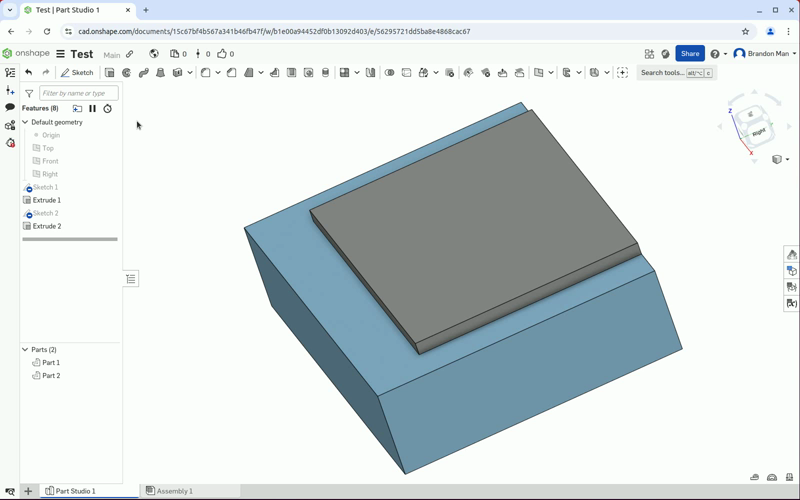
key(right, 2)
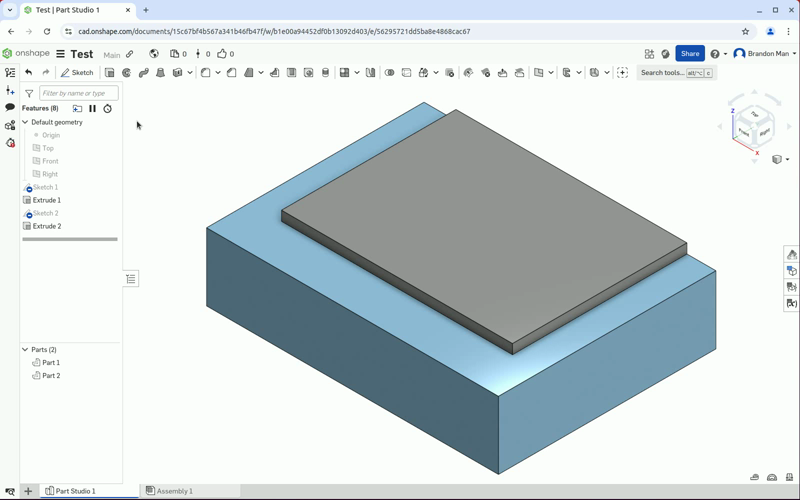
mouse_move(73, 189)
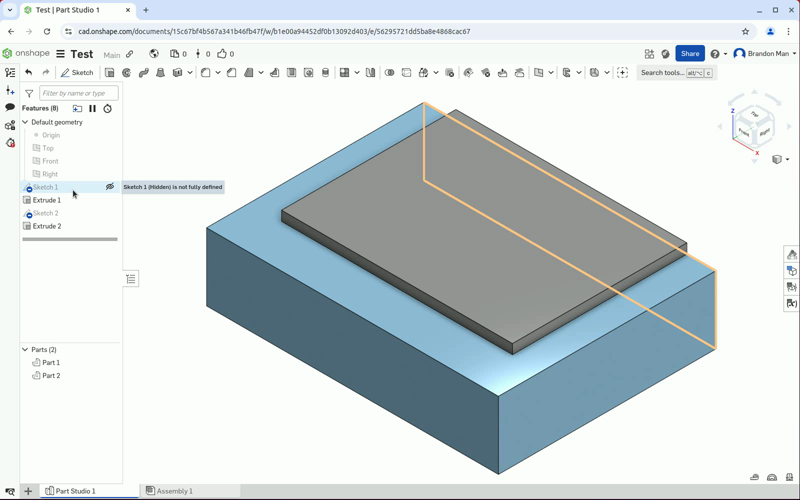
click(73, 189)